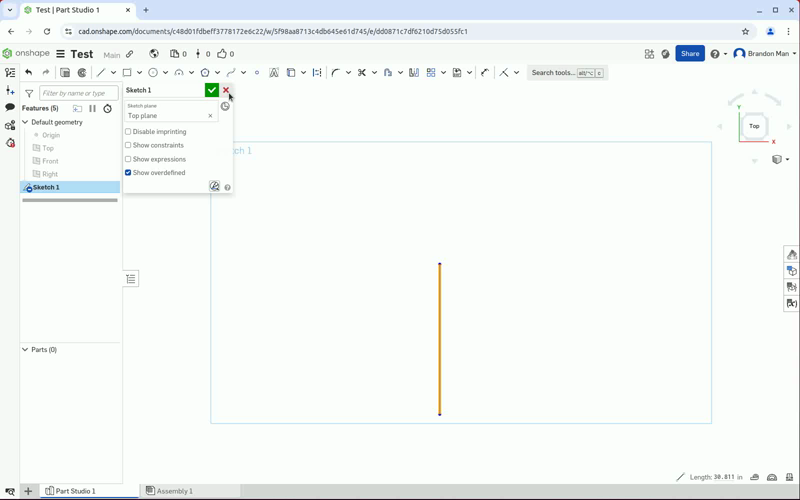
key(shift+h)
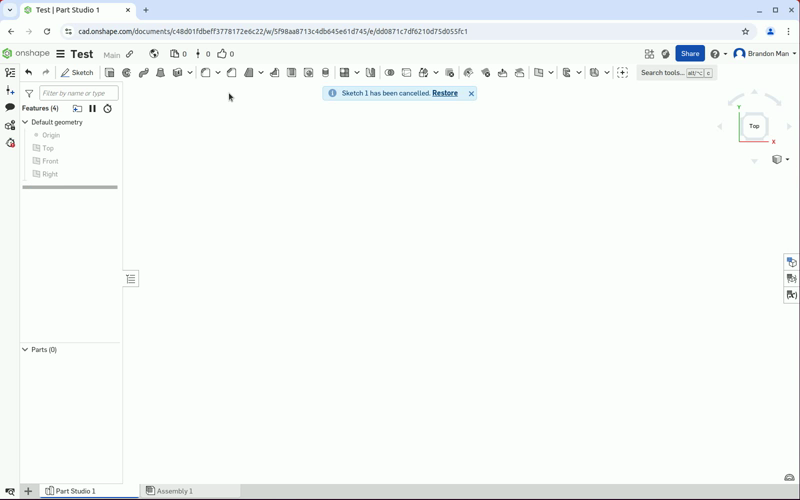
mouse_move(73, 352)
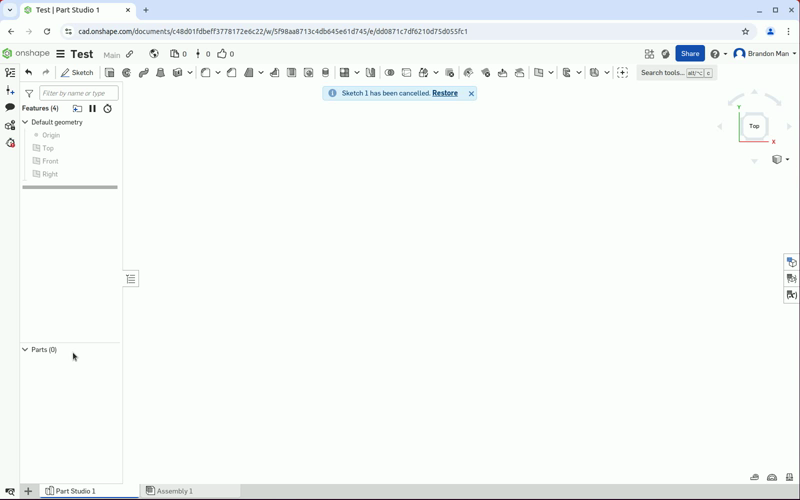
key(y)
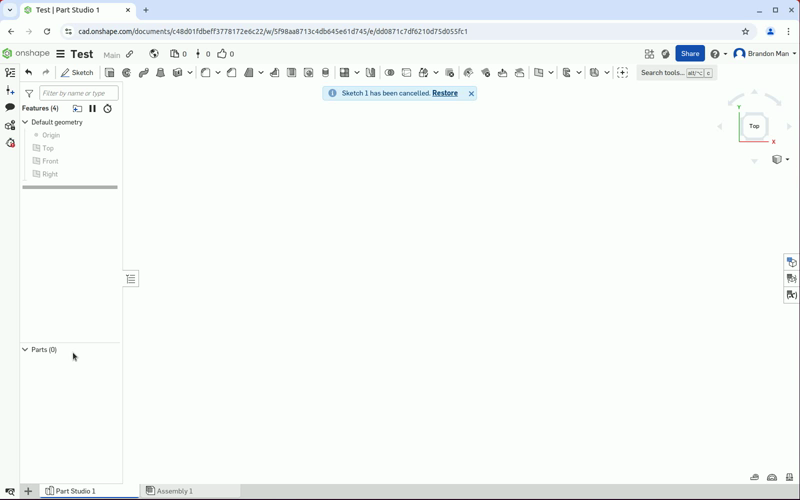
key(shift+p)
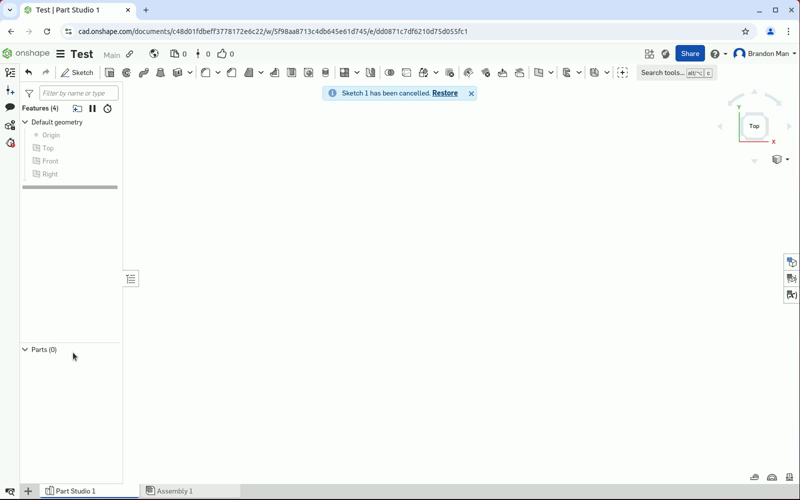
key(space)
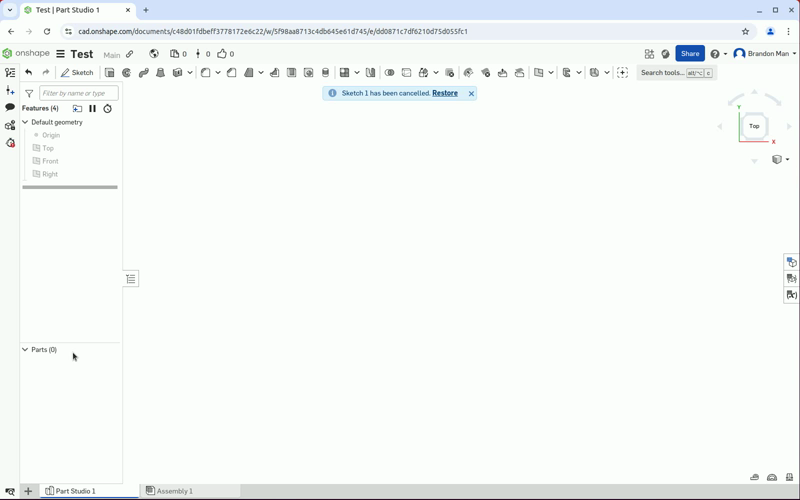
key_down(shift)
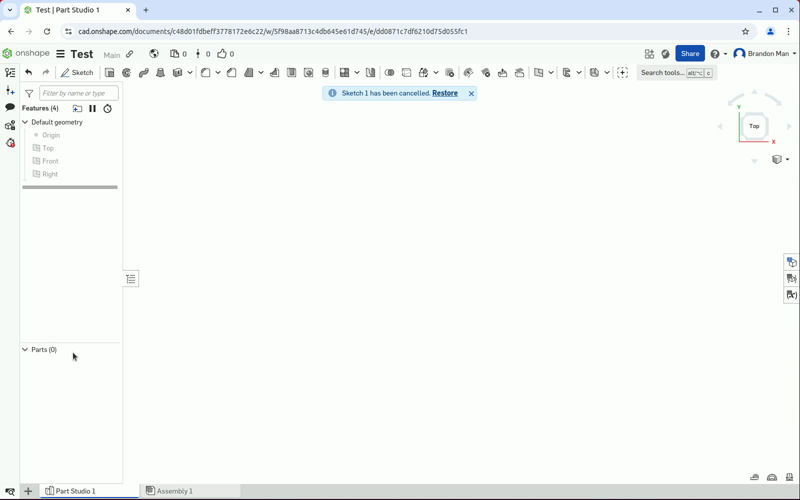
key(up)
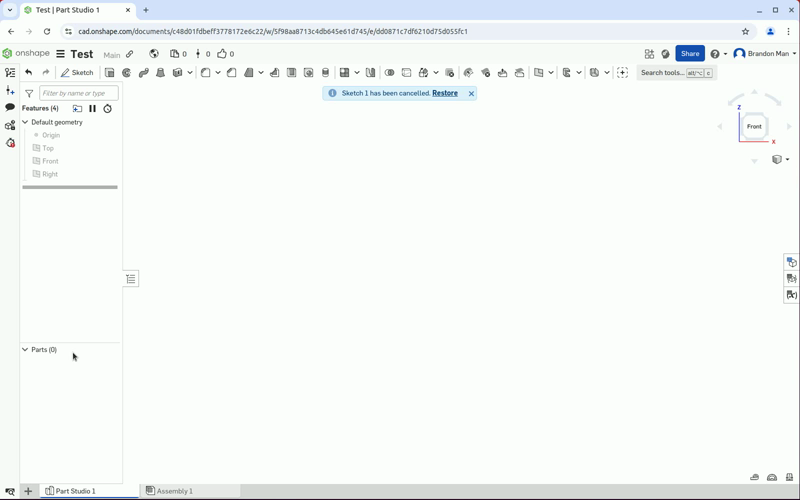
key_up(shift)
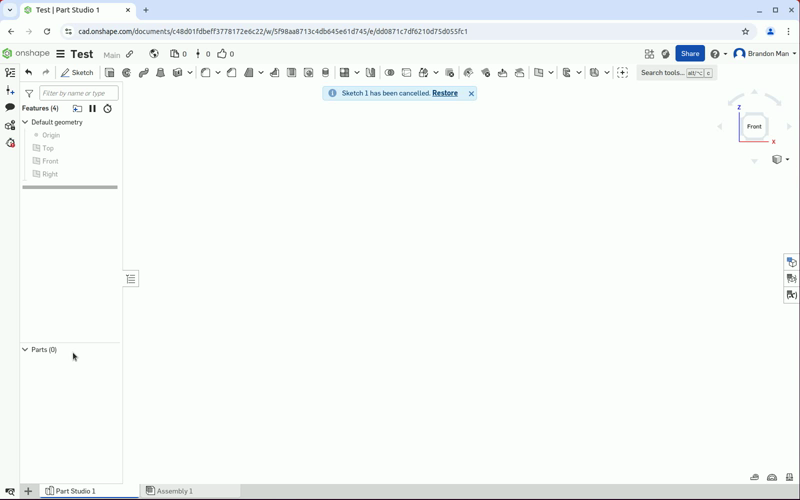
mouse_move(73, 352)
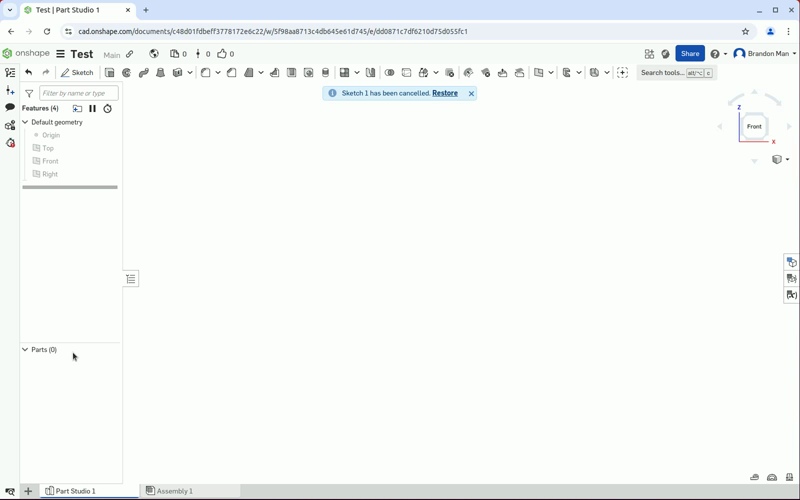
key(shift+y)
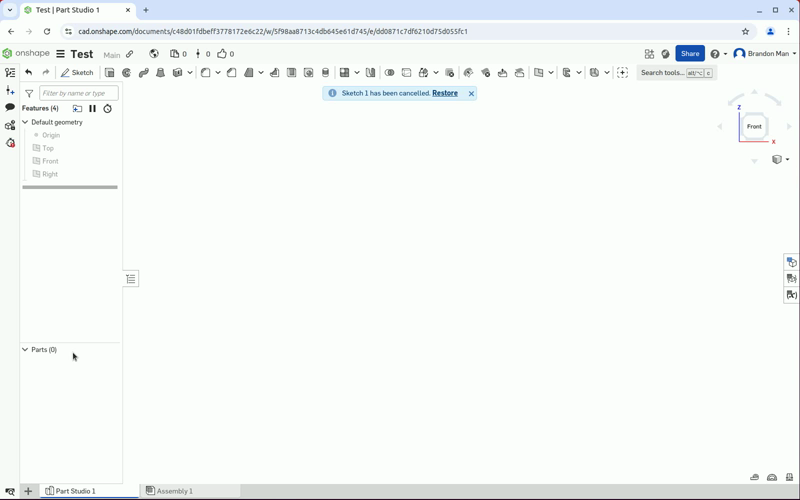
key(shift+s)
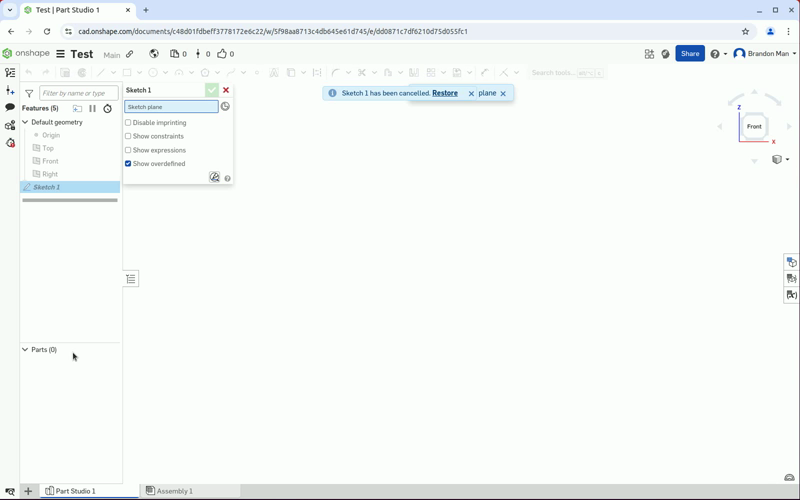
mouse_move(73, 163)
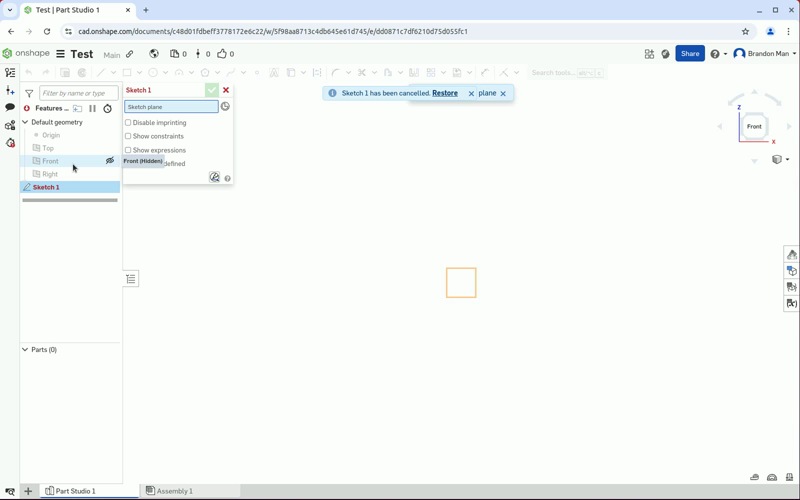
click(73, 163)
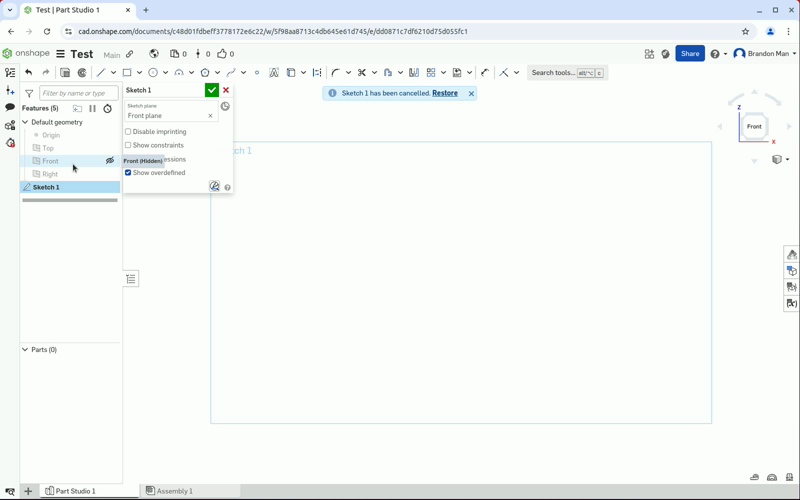
mouse_move(73, 352)
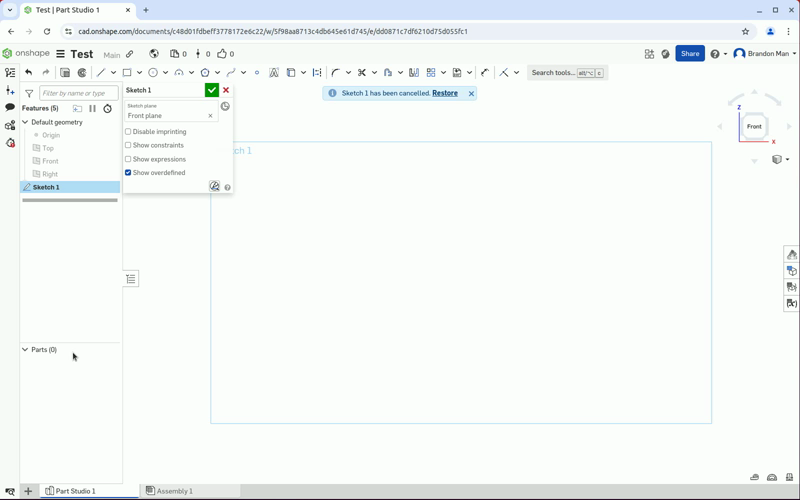
key(y)
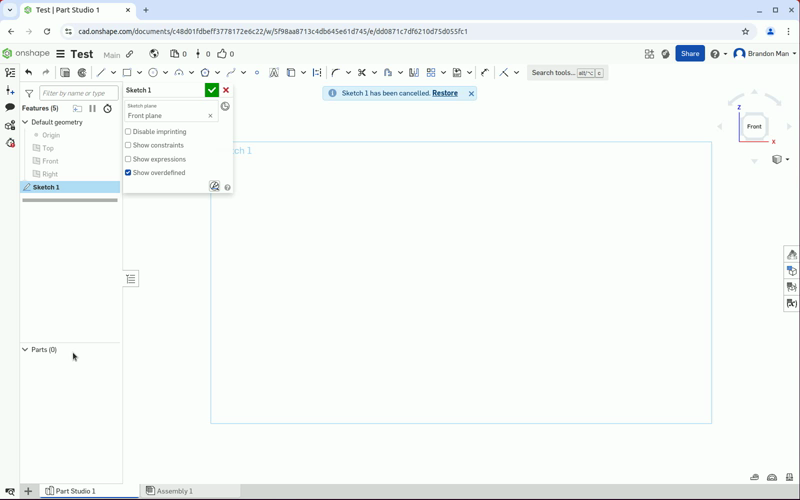
key(l)
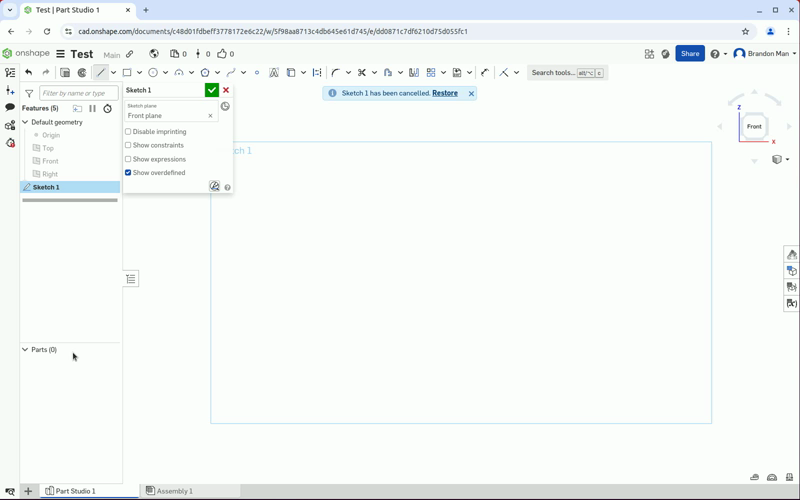
key_down(shift)
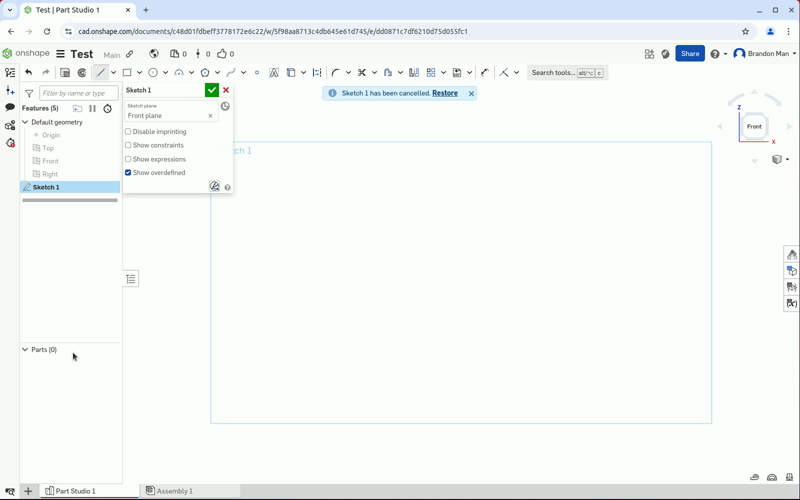
mouse_move(383, 243)
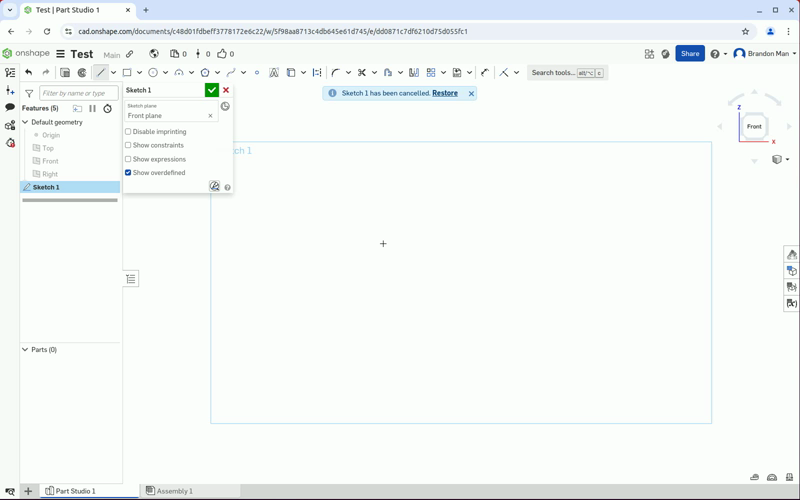
click(383, 243)
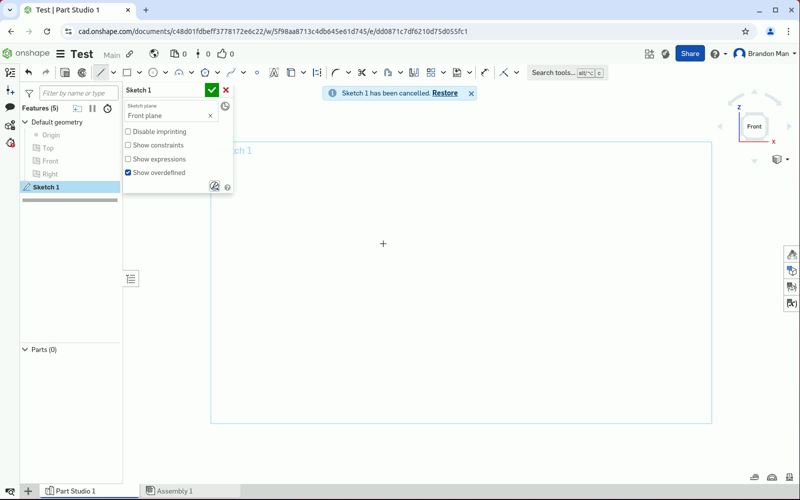
key_up(shift)
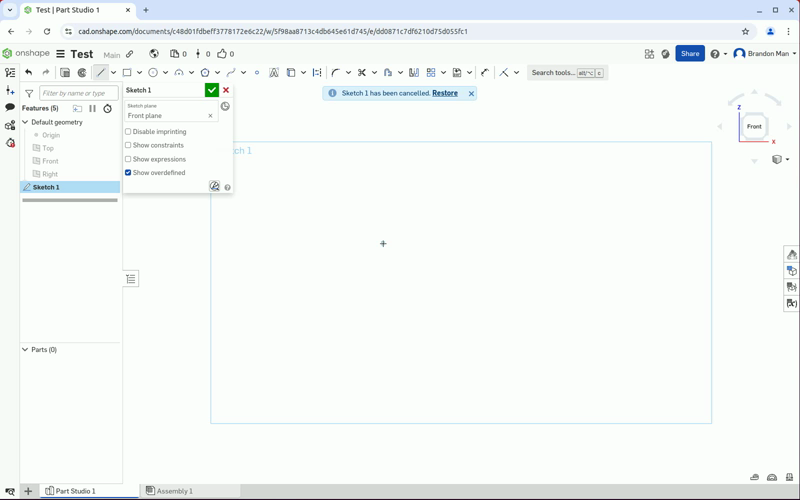
key_down(shift)
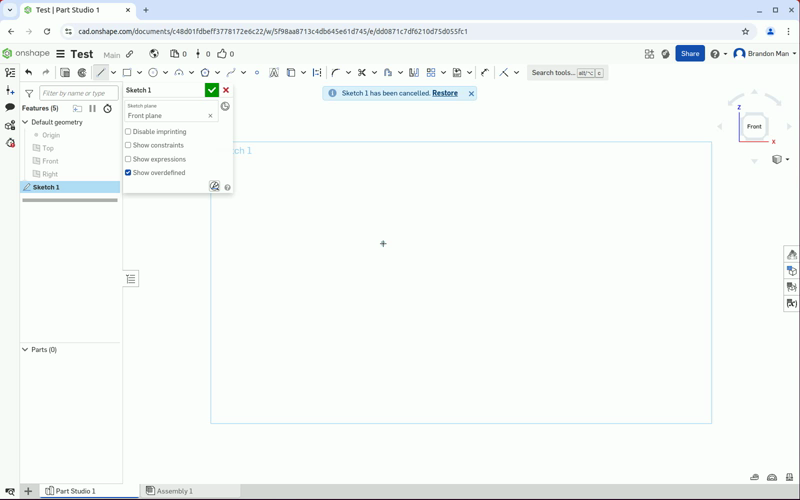
mouse_move(413, 243)
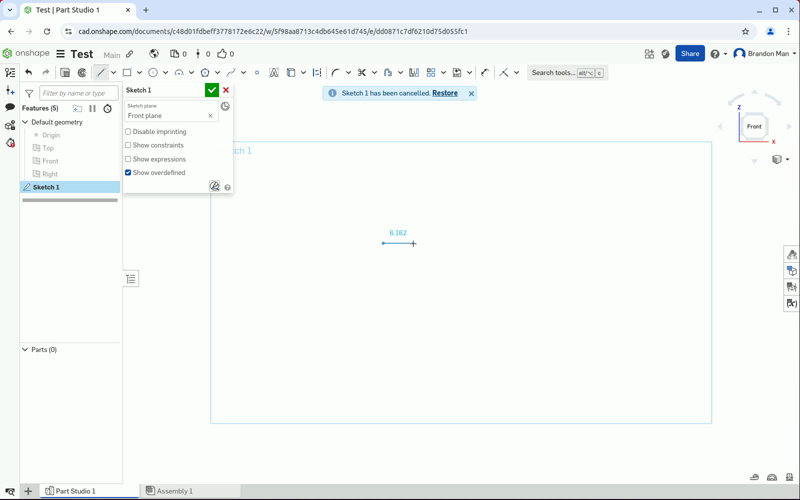
mouse_move(438, 243)
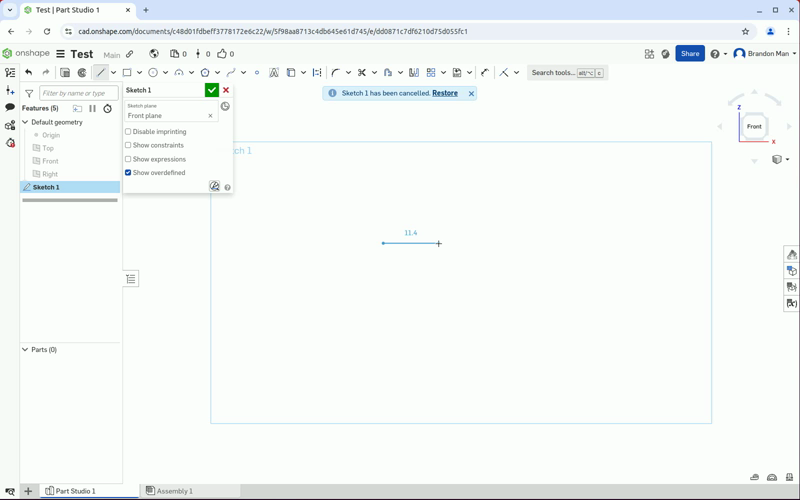
click(438, 243)
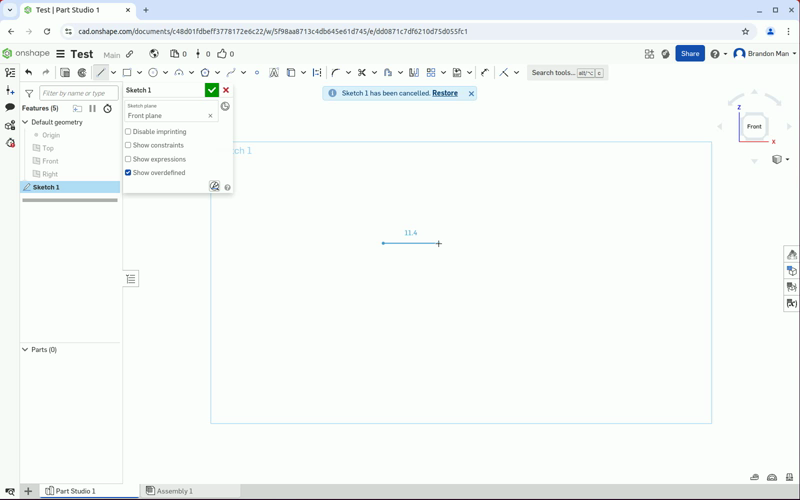
key_up(shift)
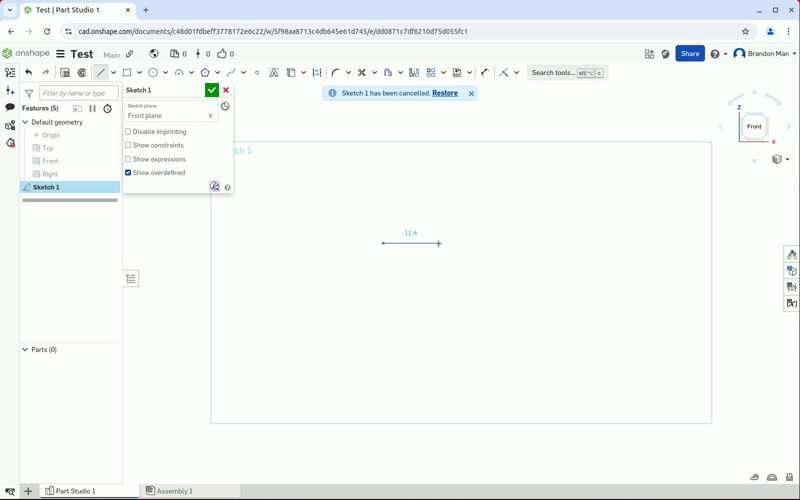
key(esc)
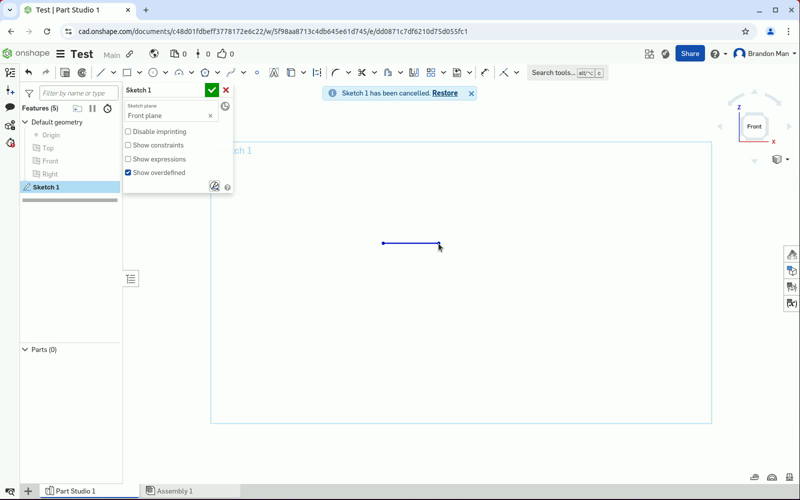
key(a)
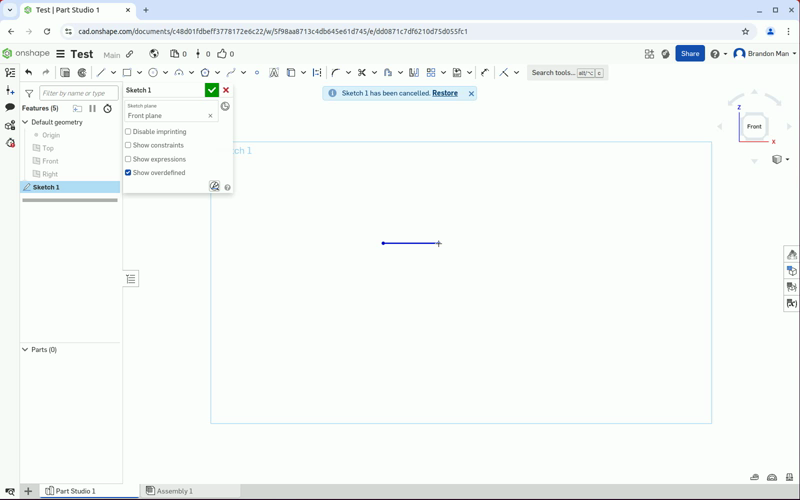
mouse_move(438, 243)
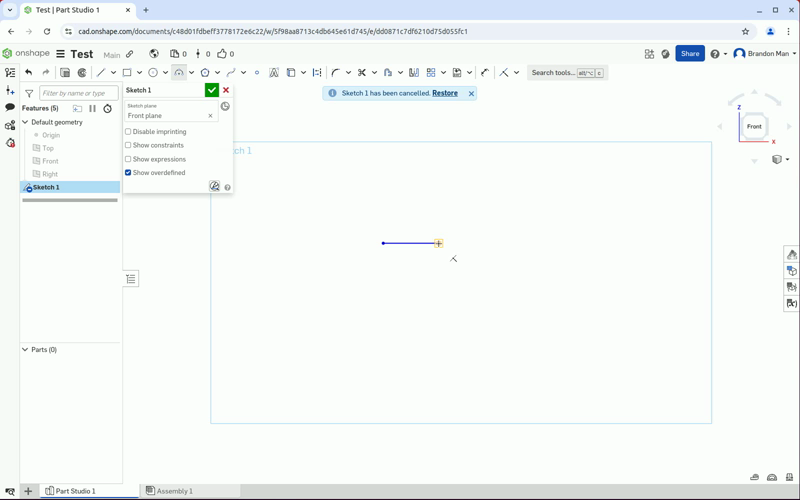
click(438, 243)
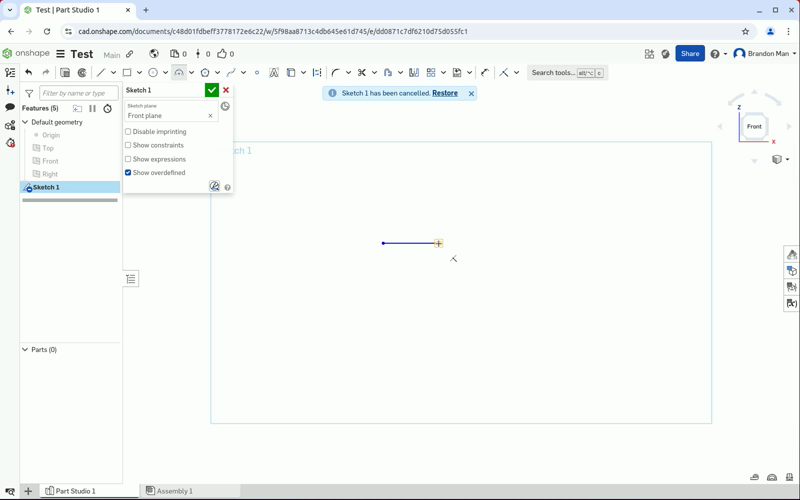
key_down(shift)
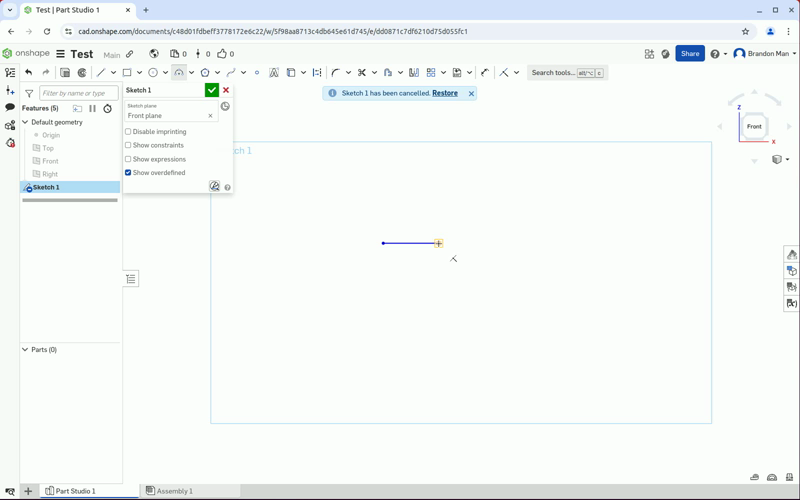
mouse_move(510, 243)
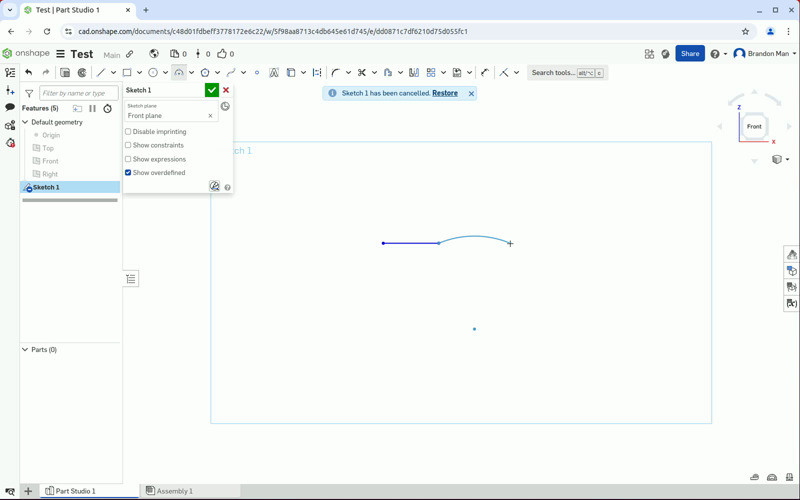
click(510, 243)
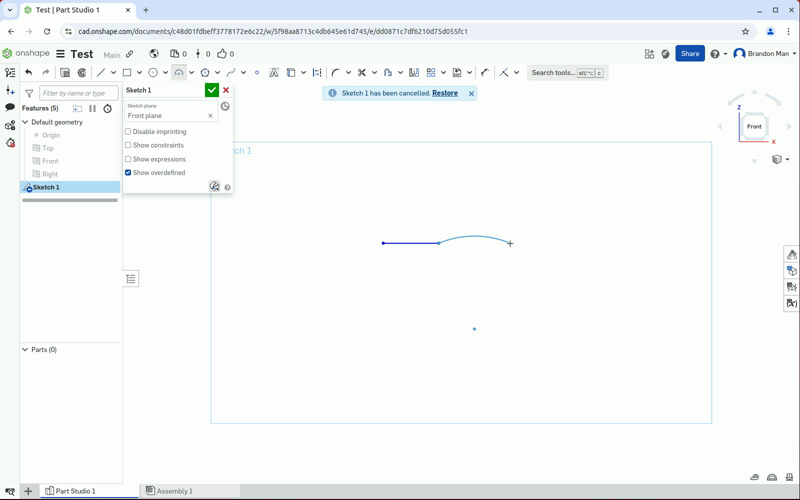
mouse_move(474, 278)
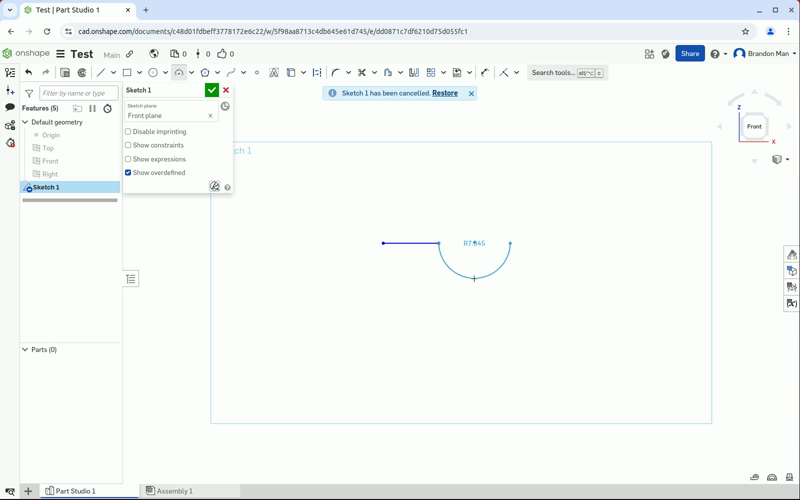
click(474, 278)
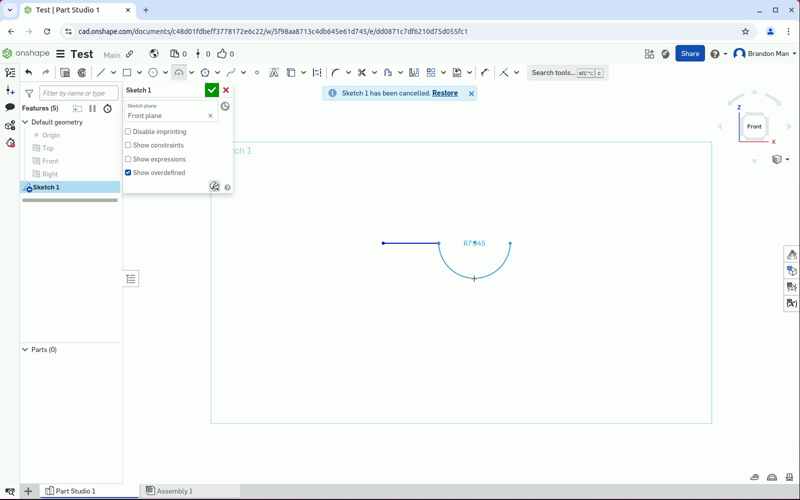
key_up(shift)
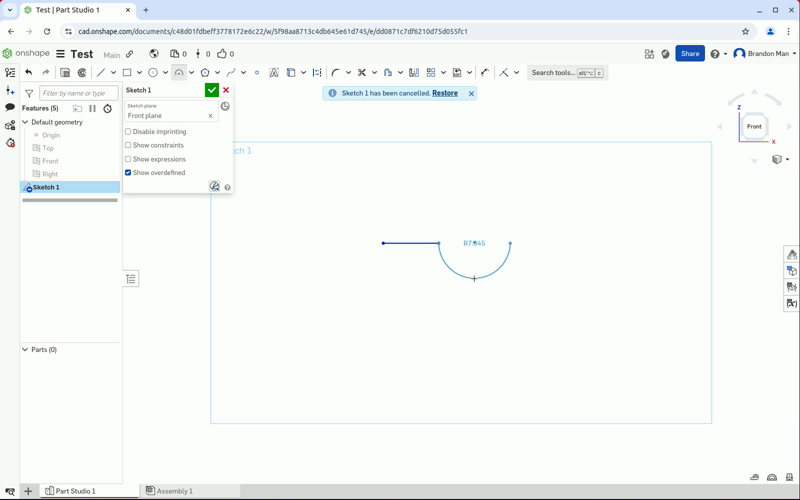
key(esc)
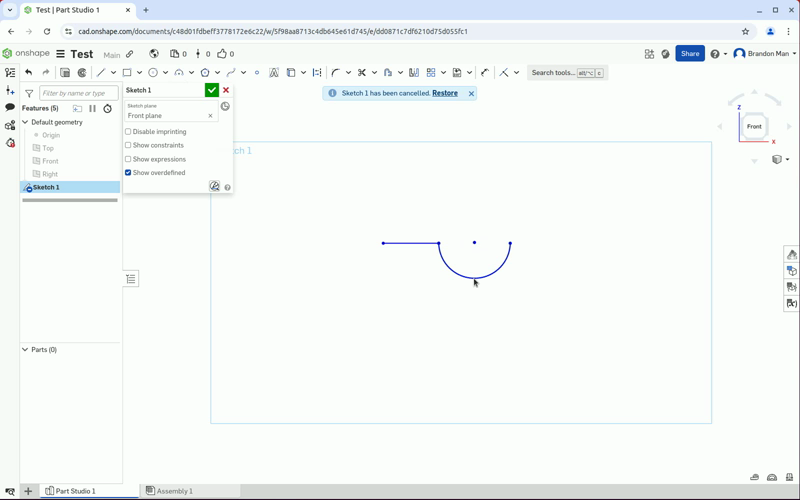
key(l)
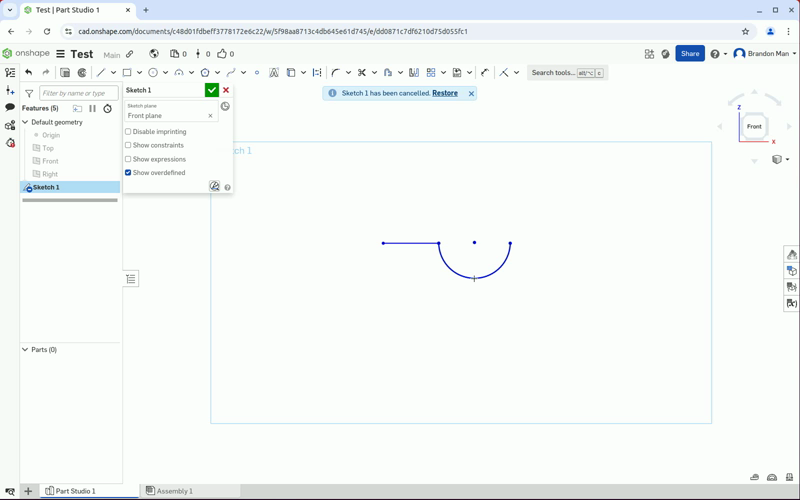
mouse_move(510, 243)
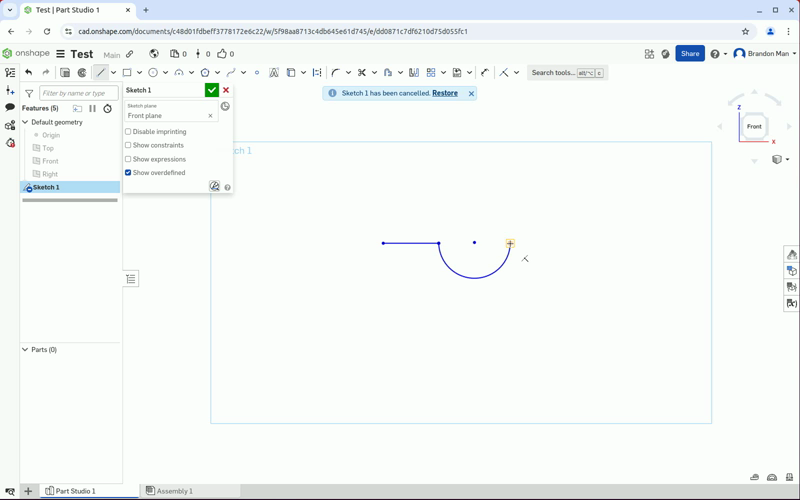
click(510, 243)
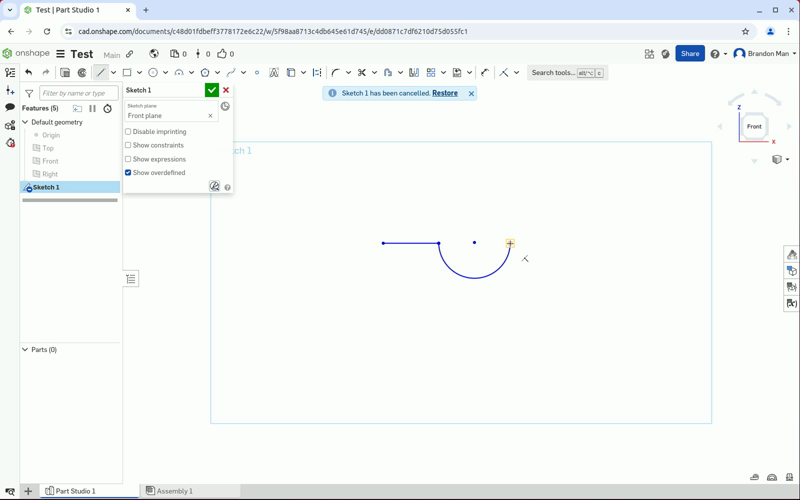
key_down(shift)
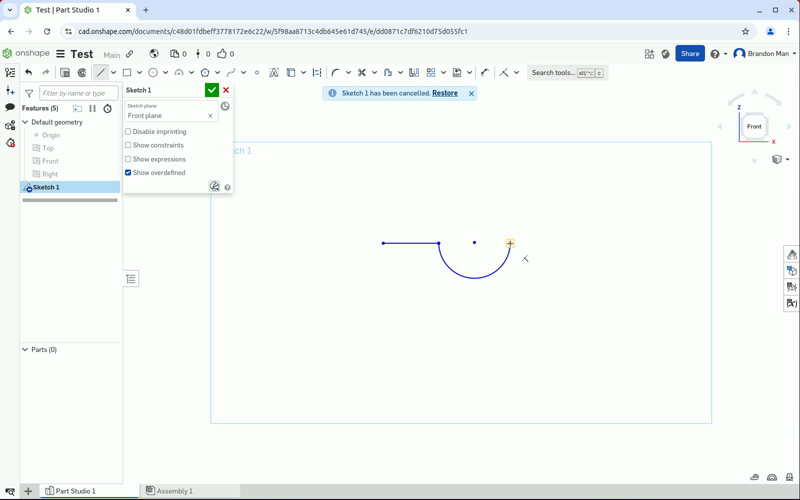
mouse_move(540, 243)
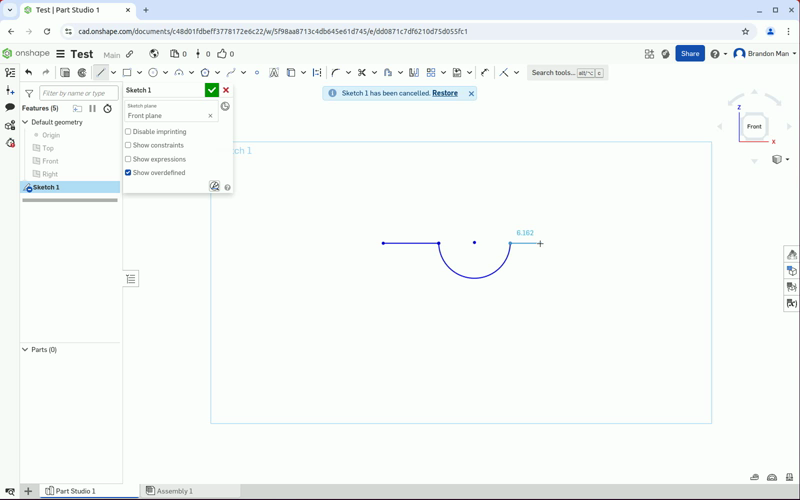
mouse_move(565, 243)
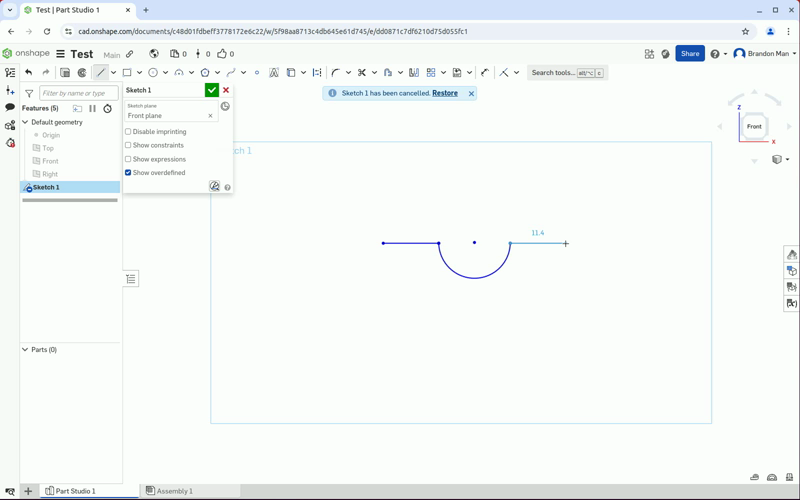
click(565, 243)
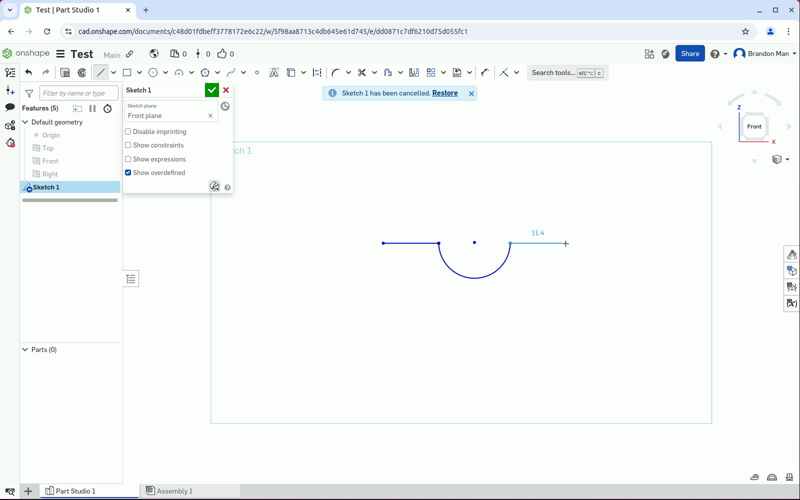
key_up(shift)
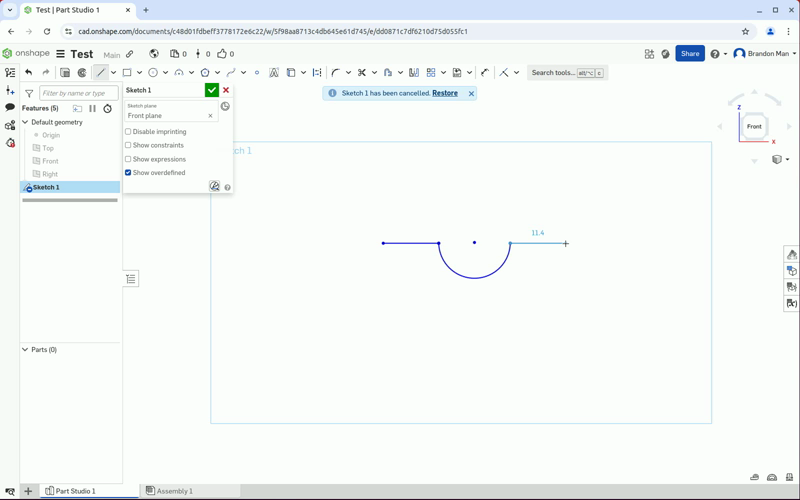
key_down(shift)
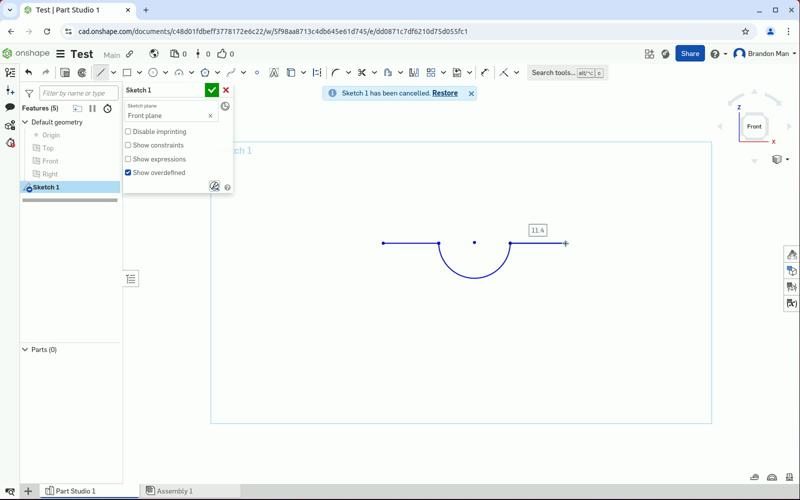
mouse_move(565, 170)
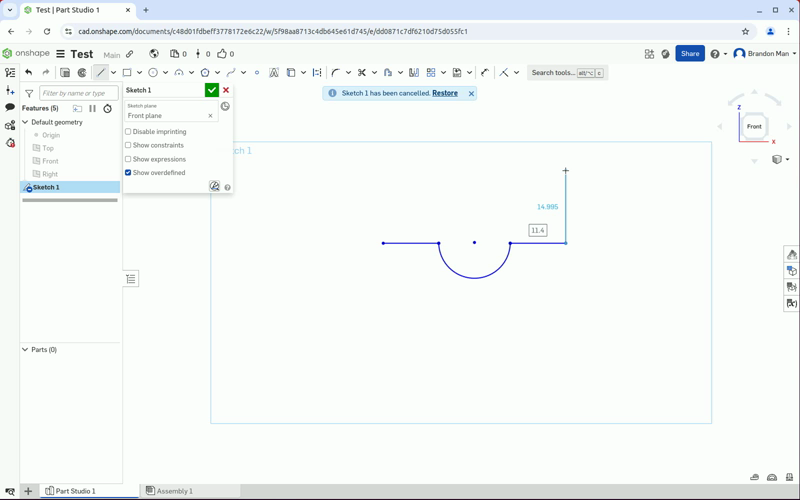
click(565, 170)
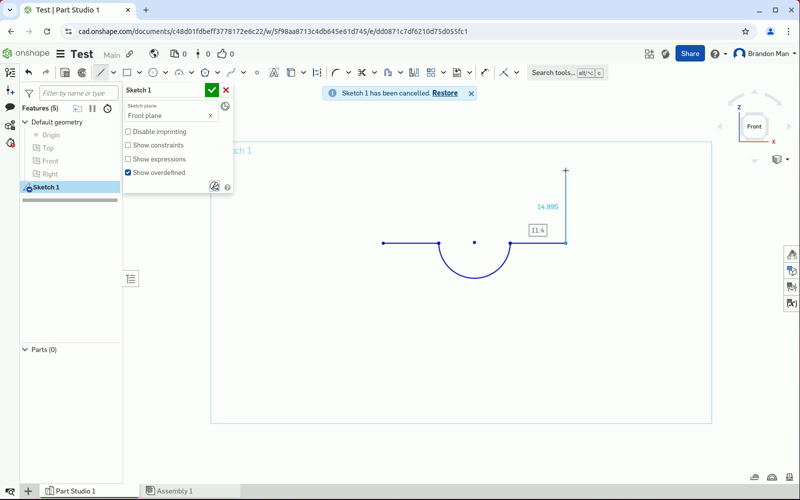
key_up(shift)
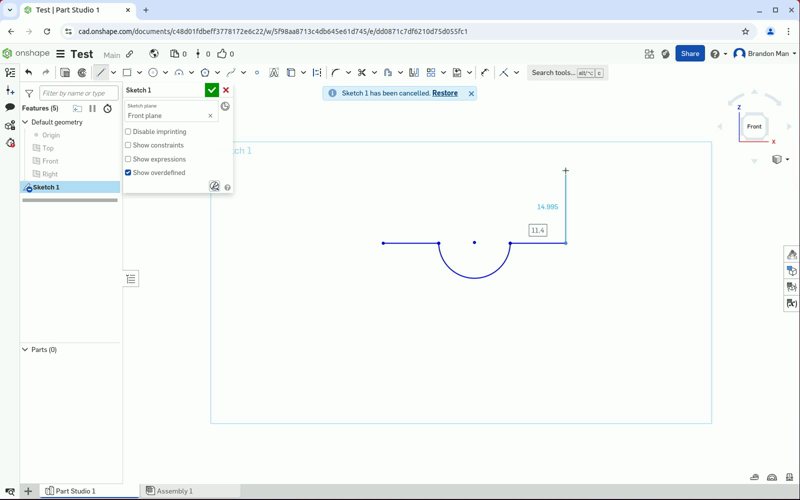
key_down(shift)
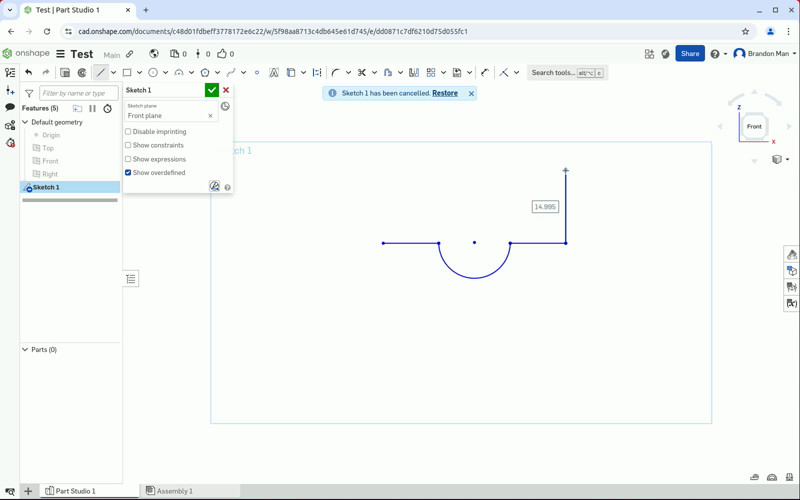
mouse_move(383, 170)
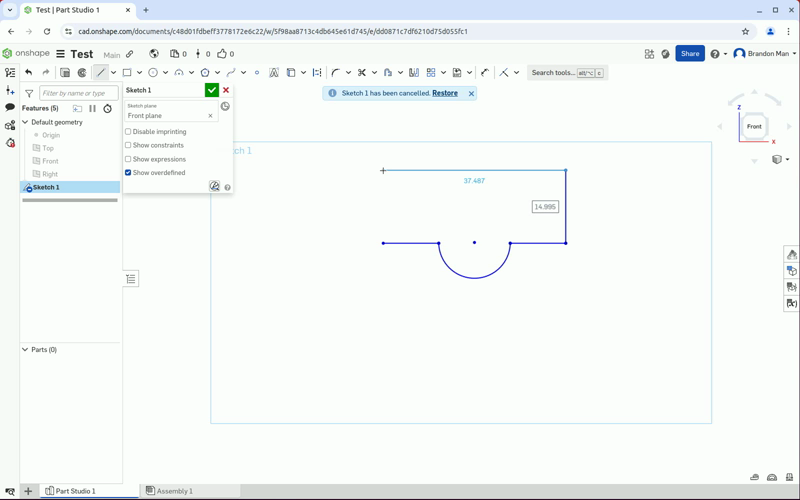
click(383, 170)
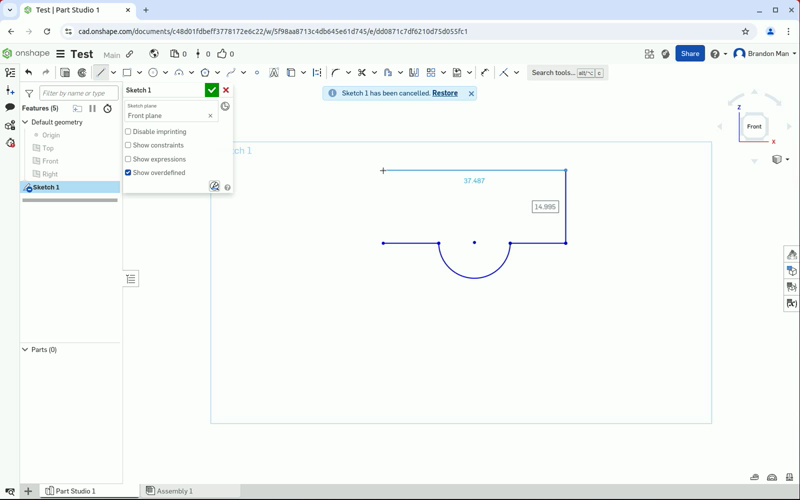
key_up(shift)
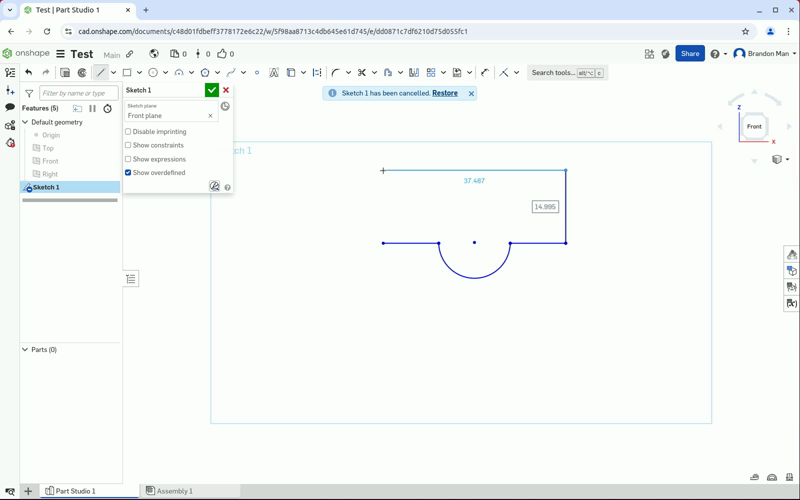
key_down(shift)
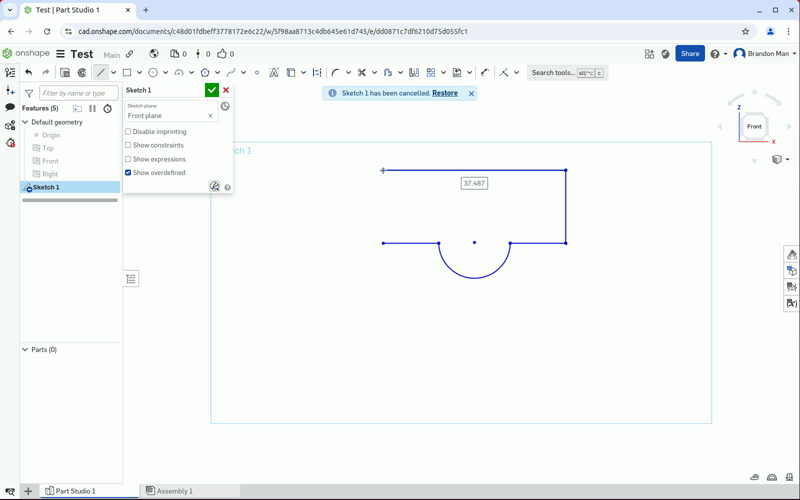
mouse_move(383, 243)
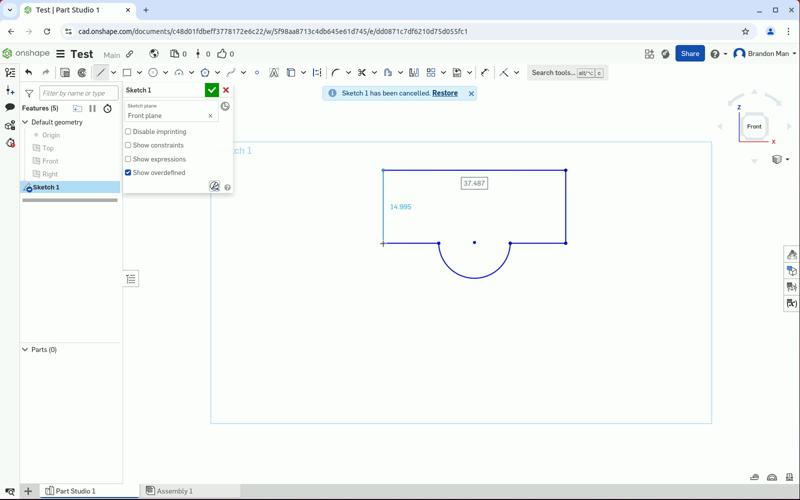
key_up(shift)
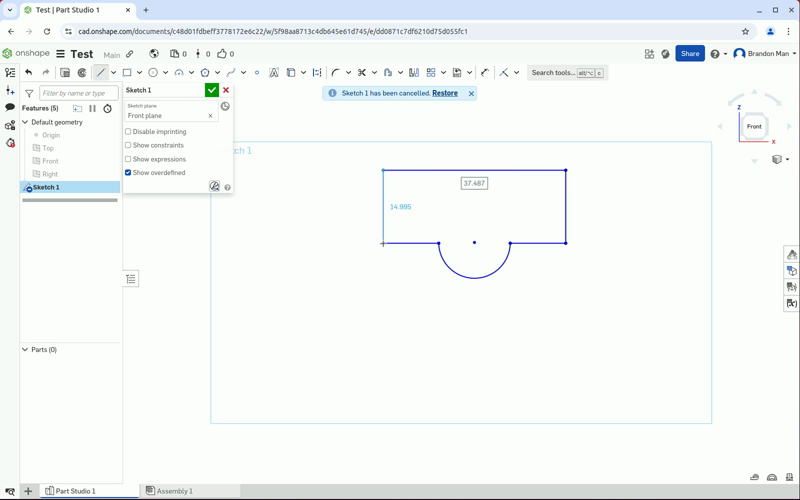
click(383, 243)
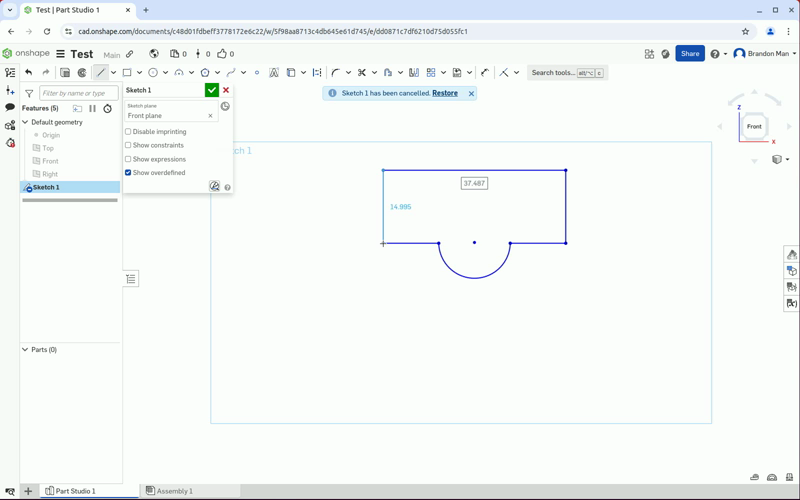
key(esc)
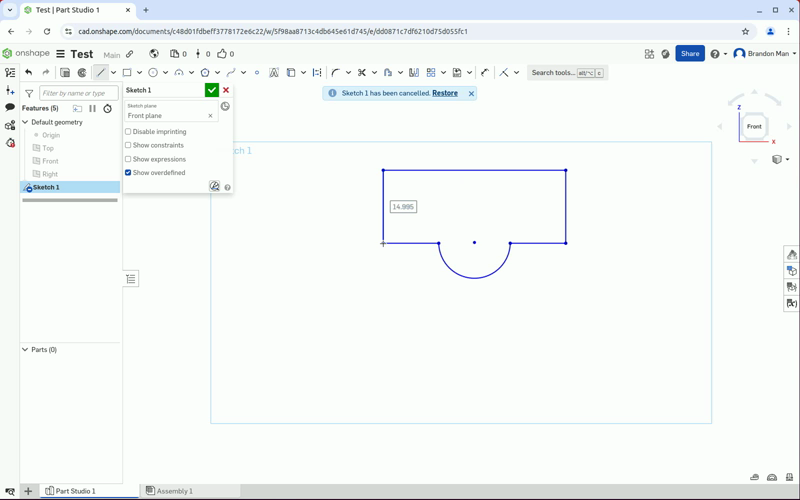
mouse_move(406, 219)
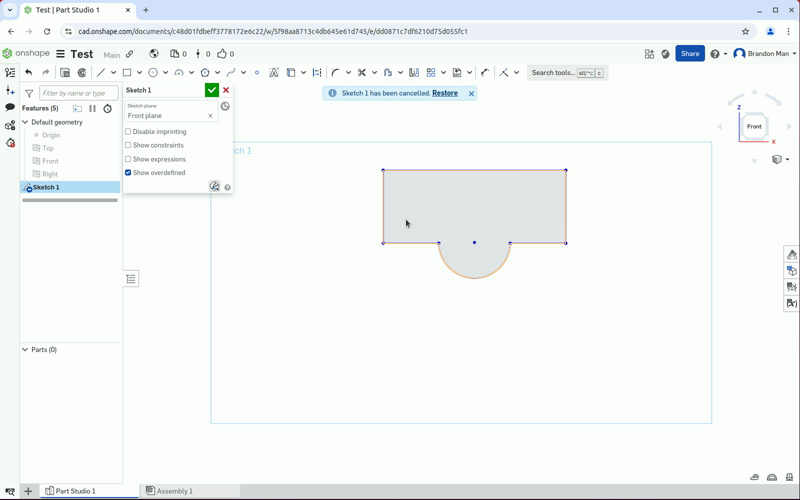
scroll(6)
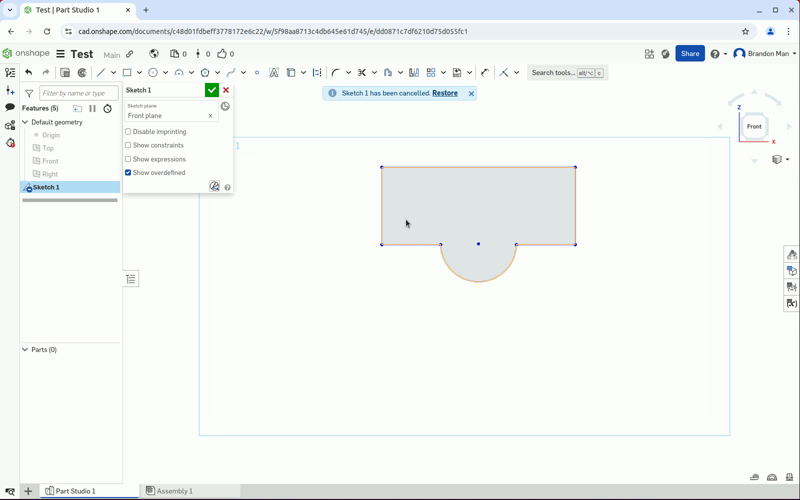
scroll(6)
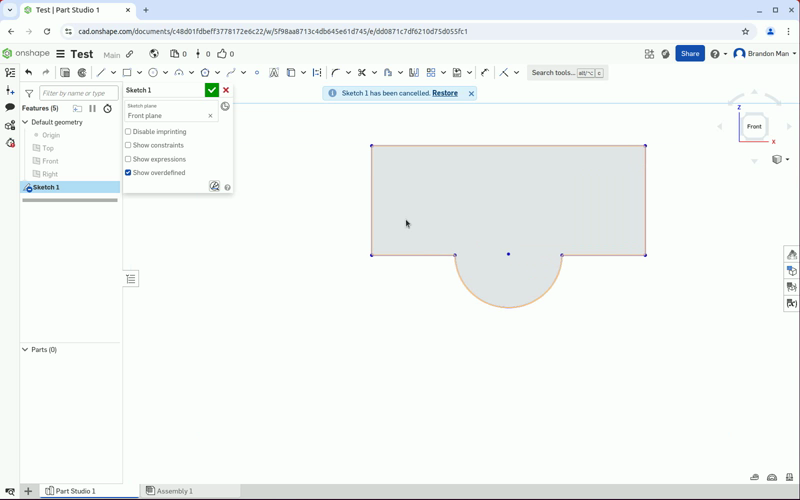
scroll(6)
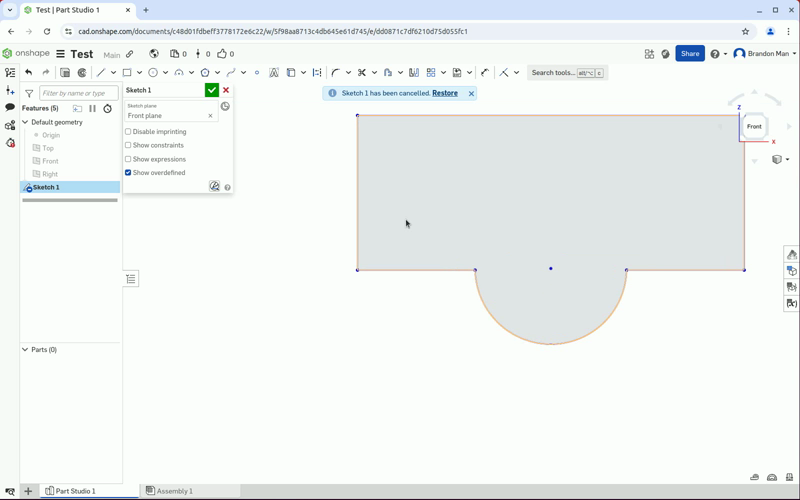
scroll(6)
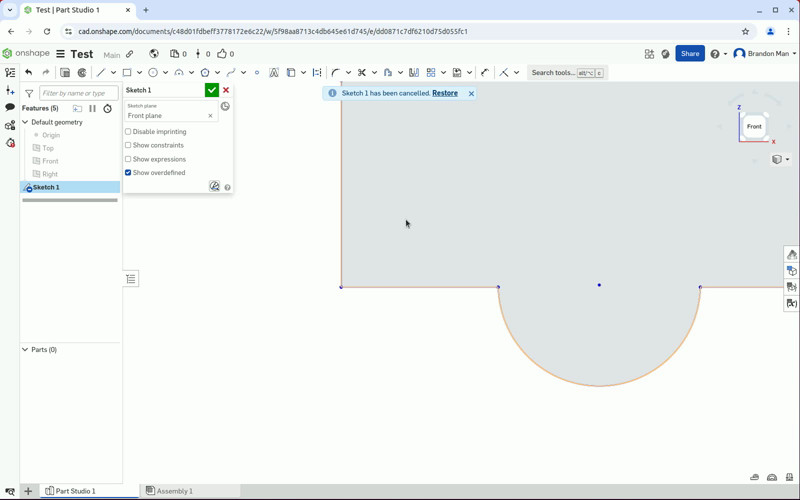
scroll(6)
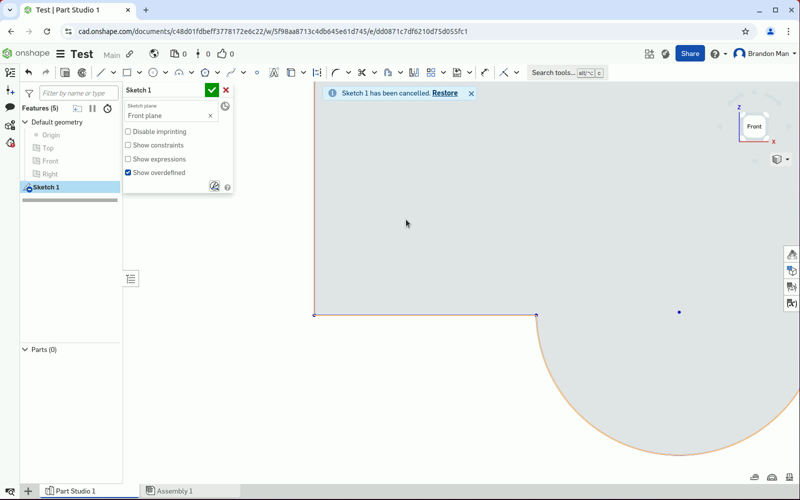
scroll(6)
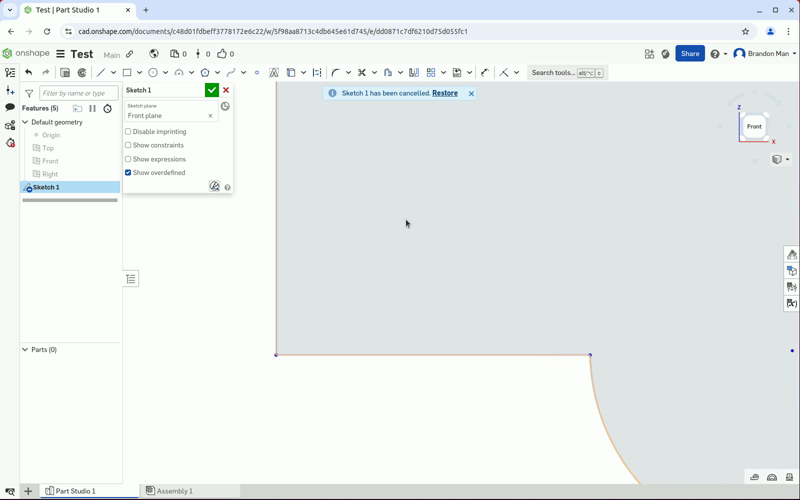
scroll(6)
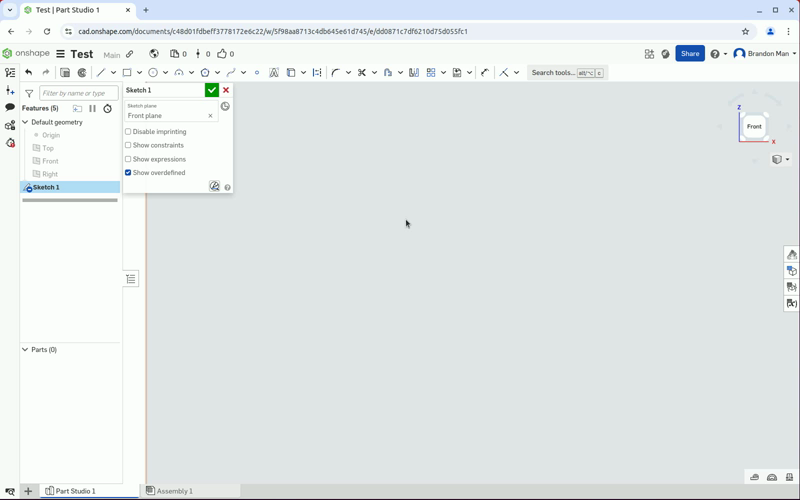
click(406, 219)
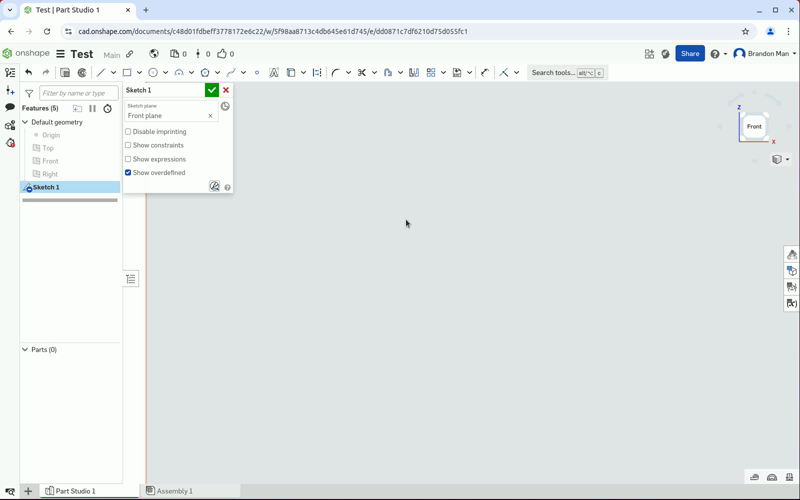
scroll(-6)
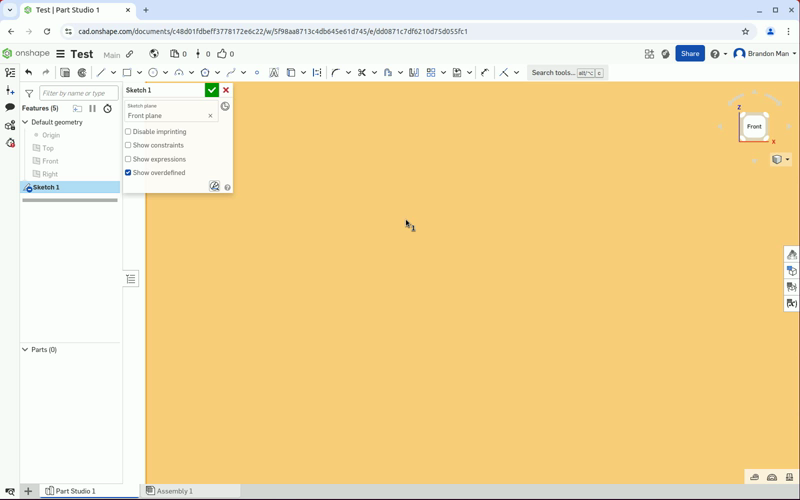
scroll(-6)
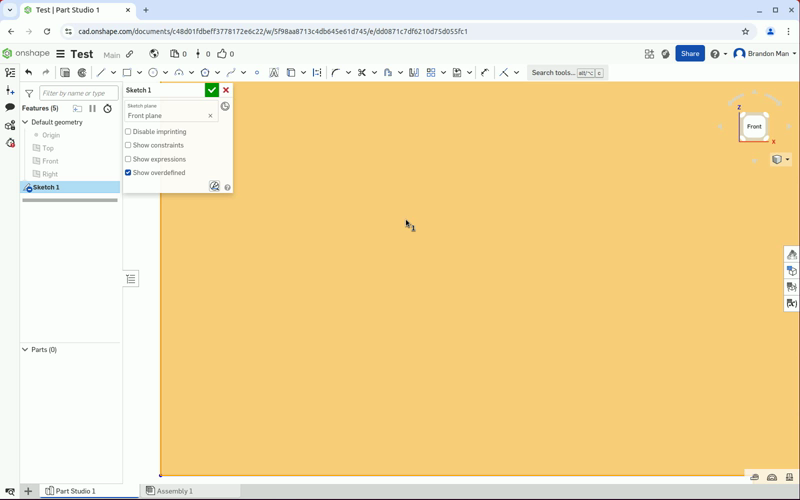
scroll(-6)
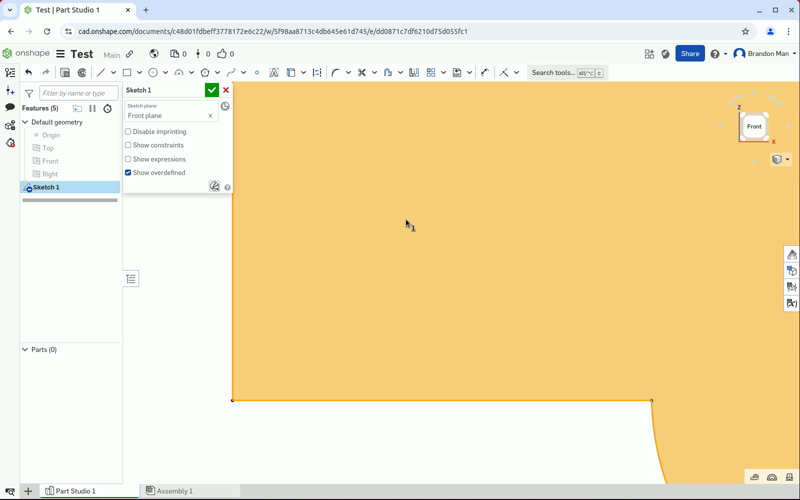
scroll(-6)
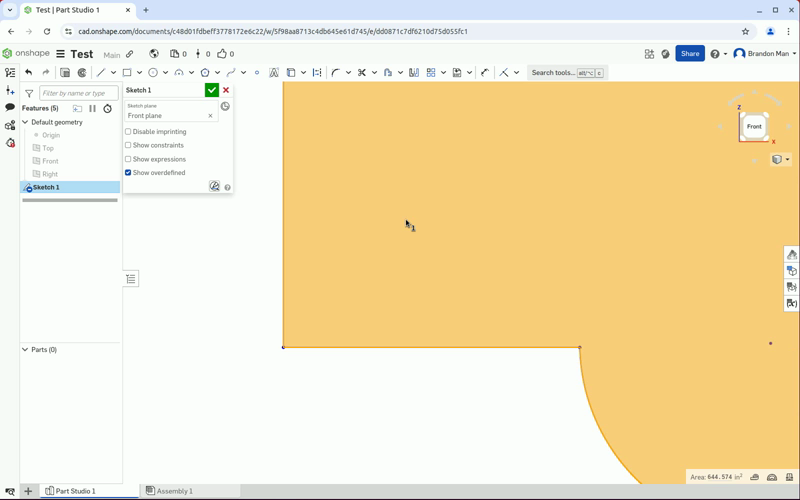
scroll(-6)
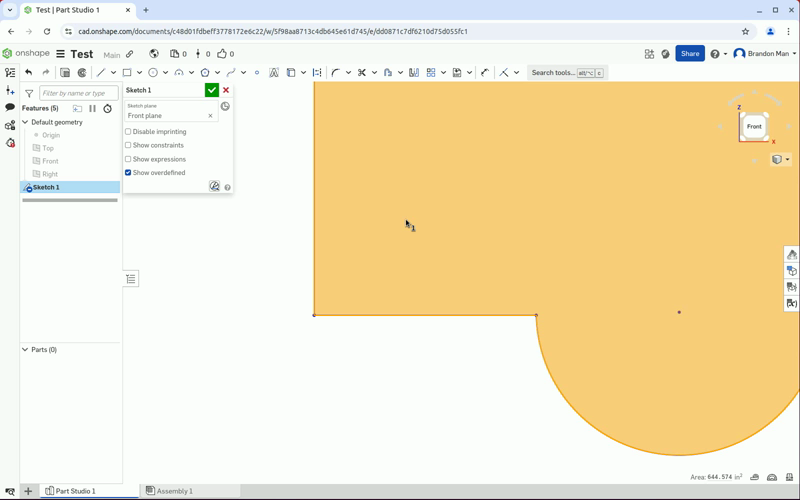
scroll(-6)
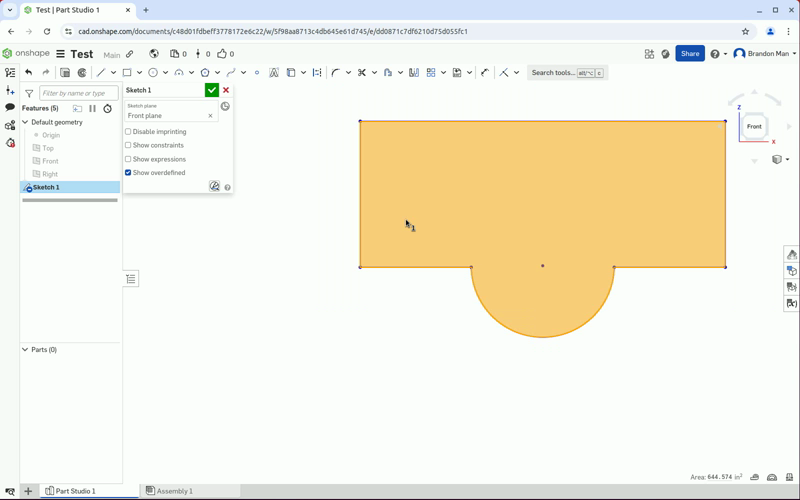
scroll(-6)
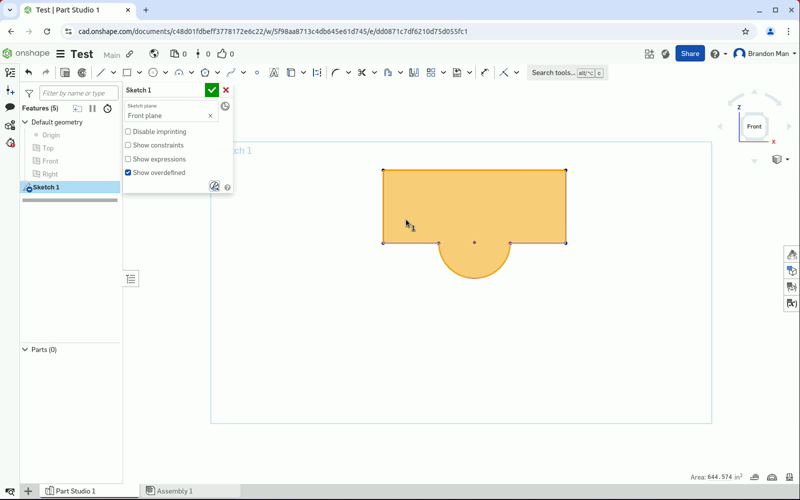
mouse_move(73, 352)
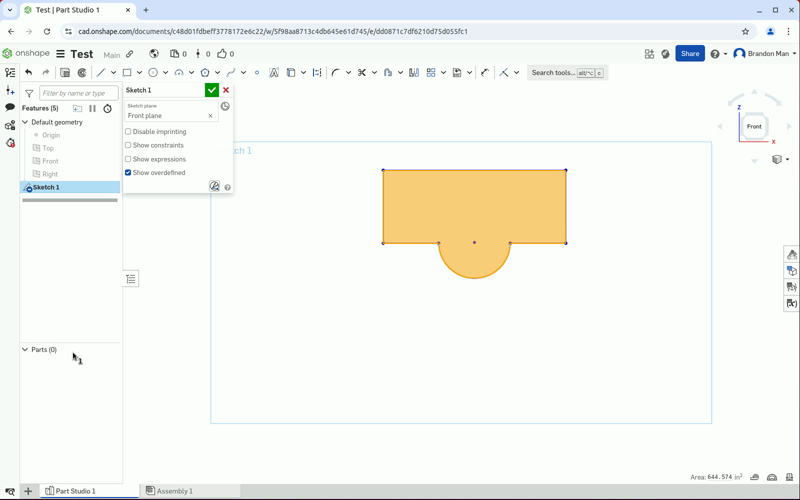
key(shift+y)
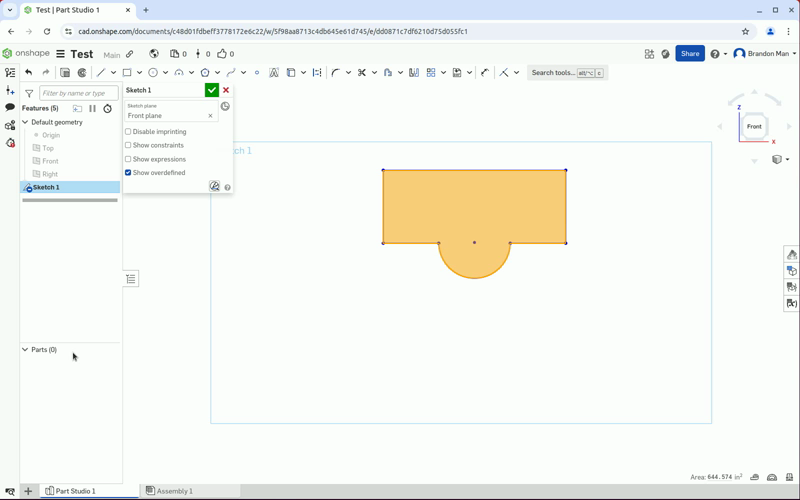
key(shift+e)
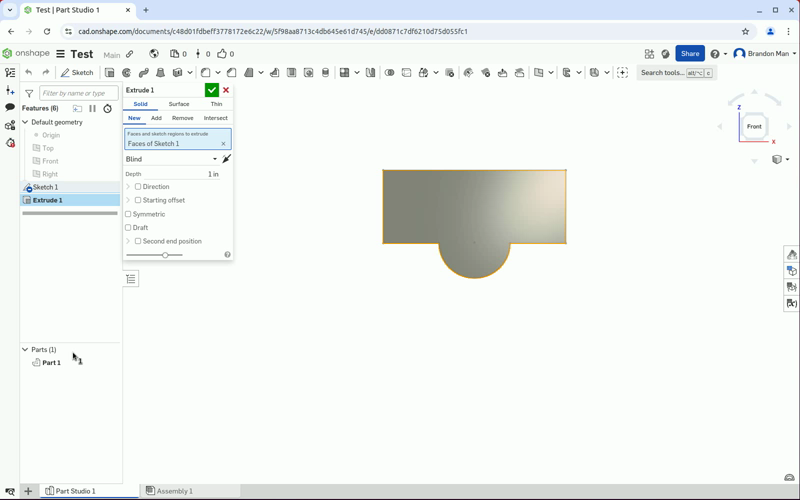
mouse_move(143, 106)
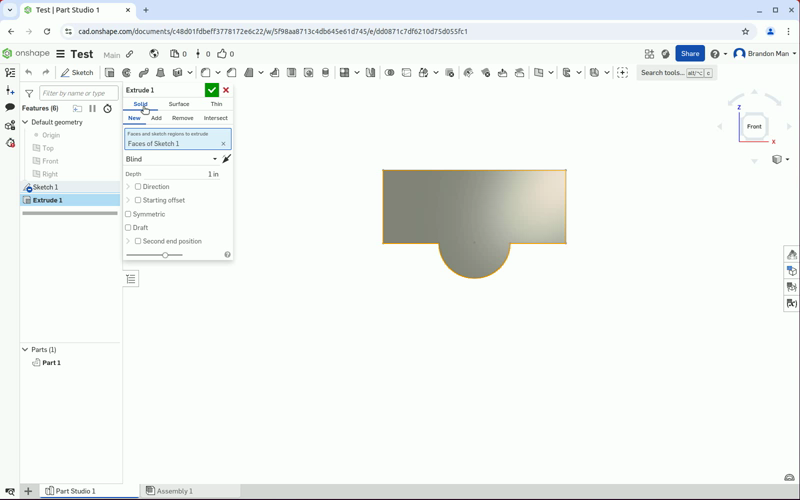
click(143, 106)
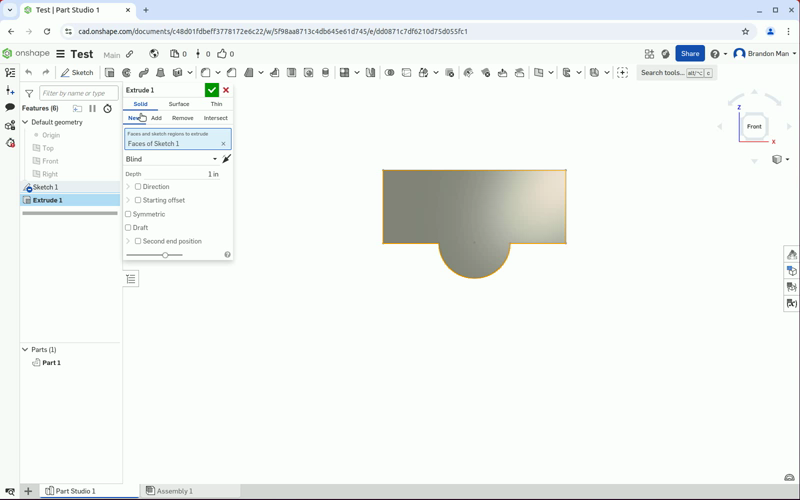
mouse_move(137, 120)
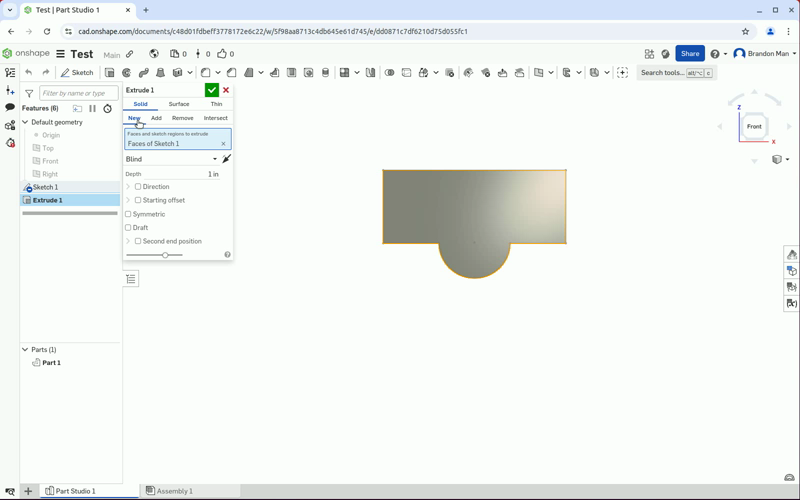
click(137, 120)
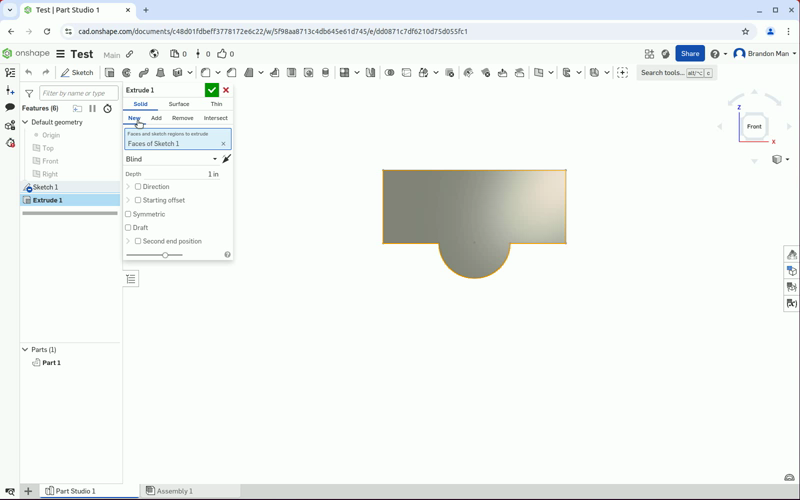
key(tab, 4)
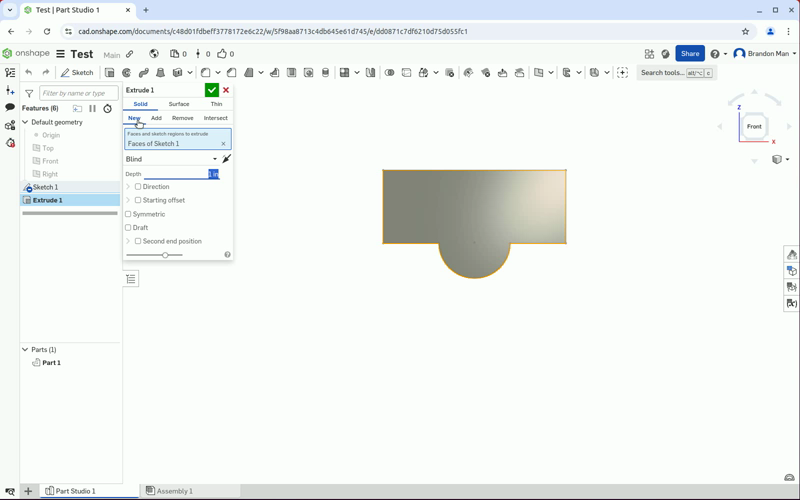
text(9.869)
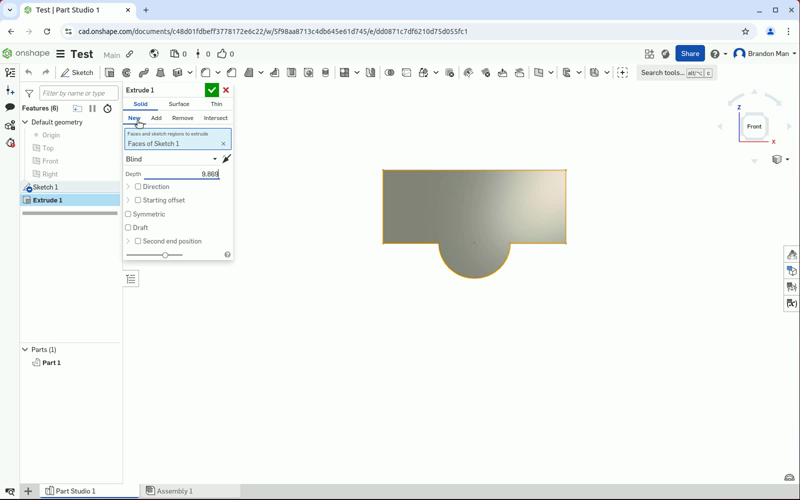
key(enter)
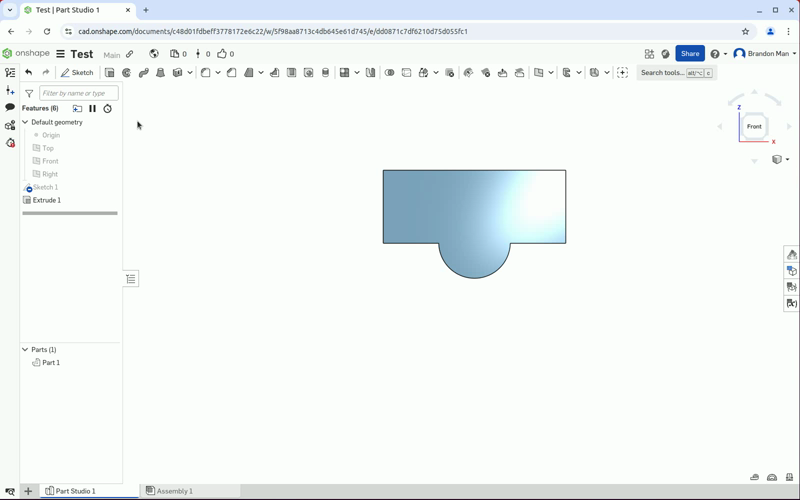
key(shift+h)
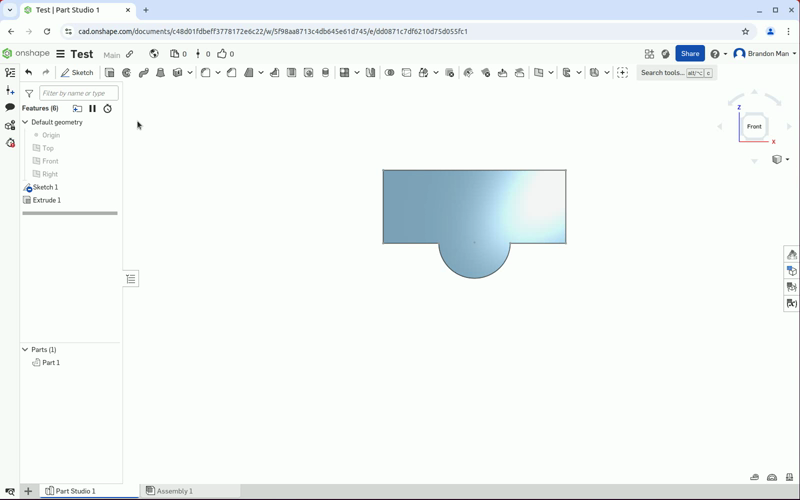
key(shift+h)
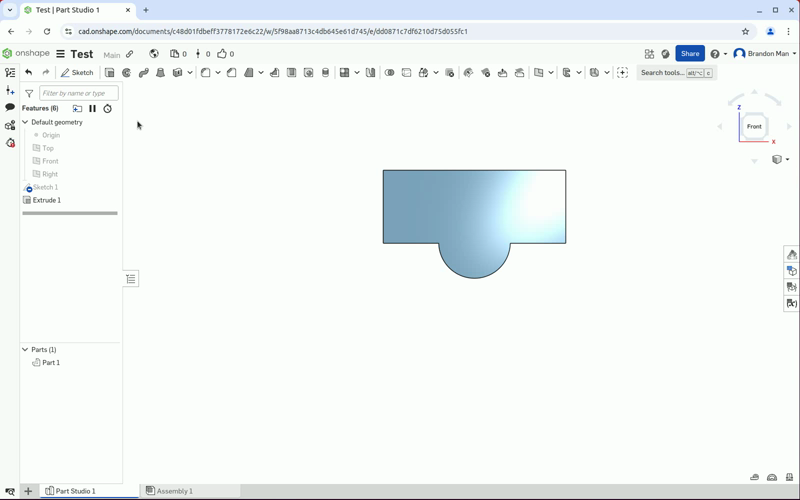
mouse_move(73, 189)
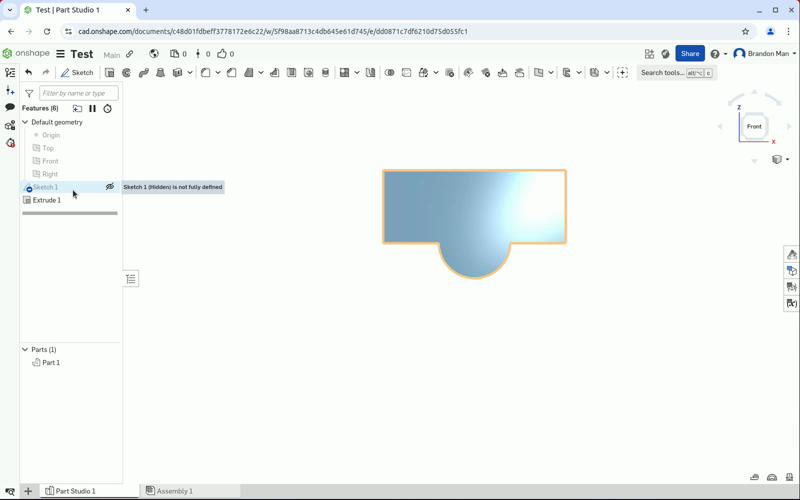
click(73, 189)
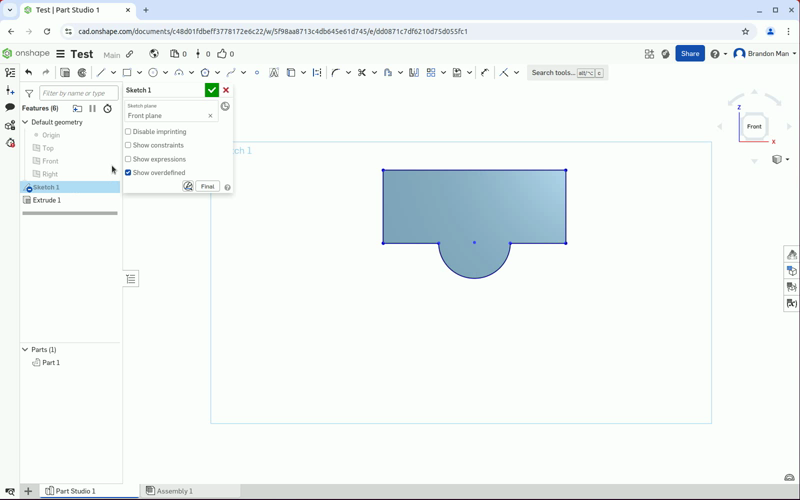
mouse_move(229, 92)
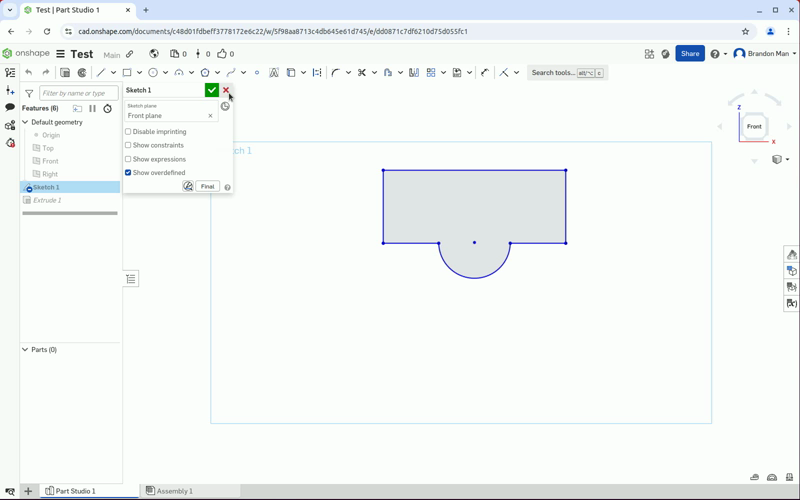
click(229, 92)
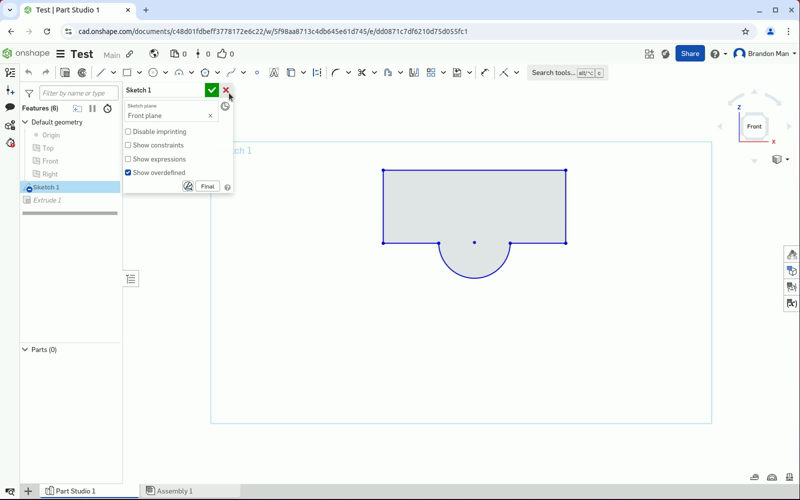
key(shift+s)
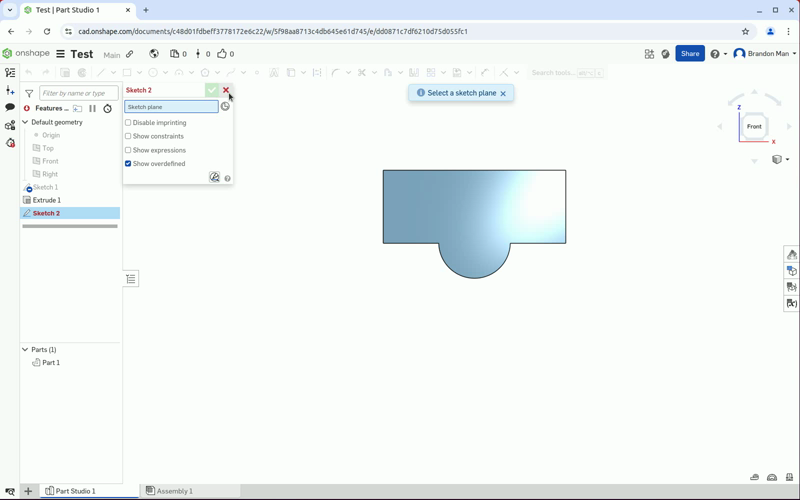
mouse_move(73, 163)
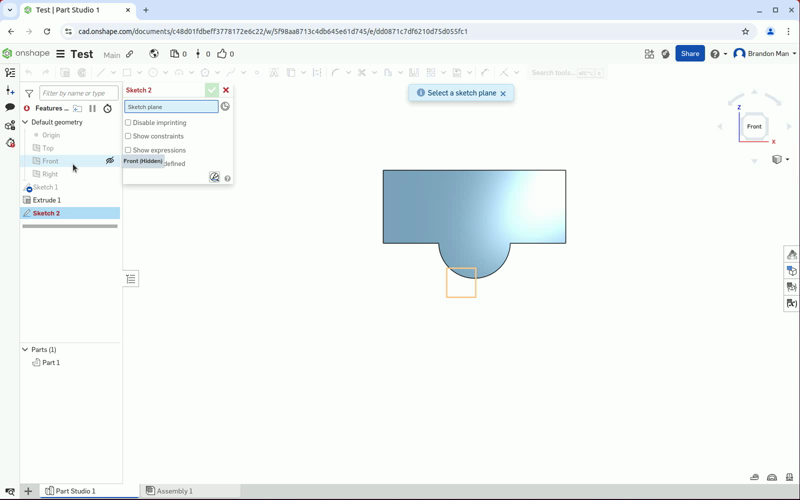
click(73, 163)
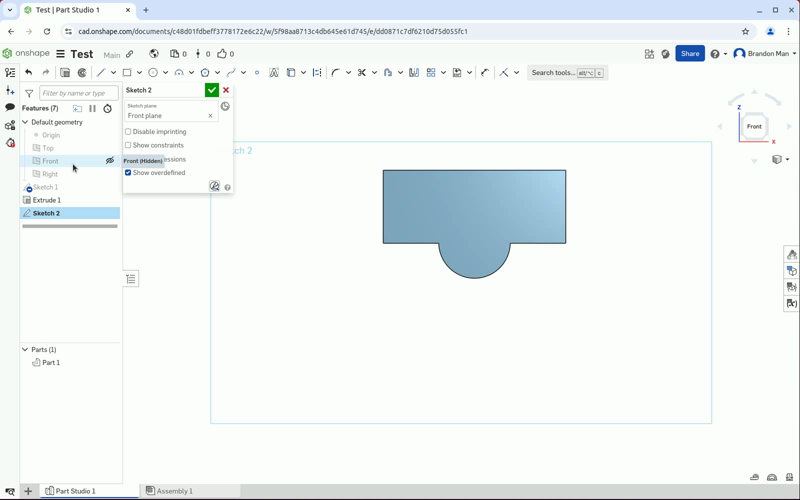
mouse_move(73, 352)
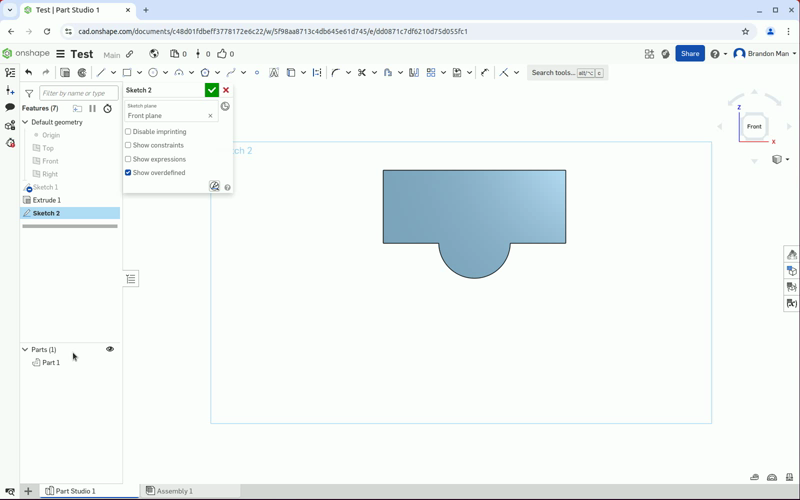
key(y)
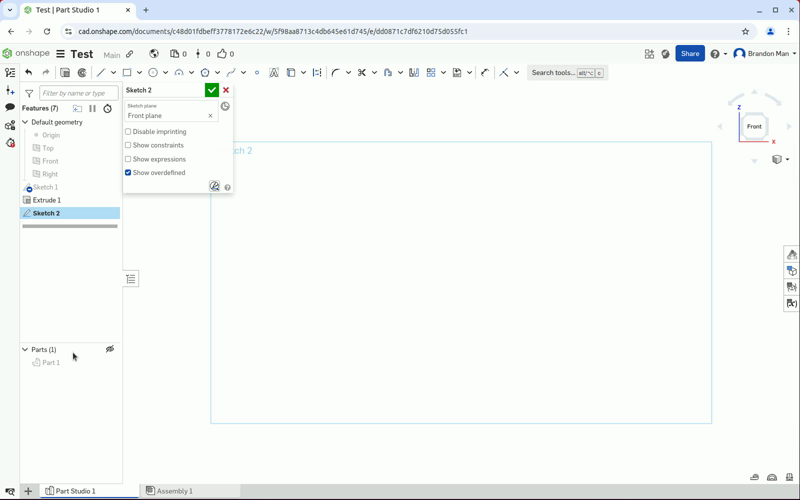
key(l)
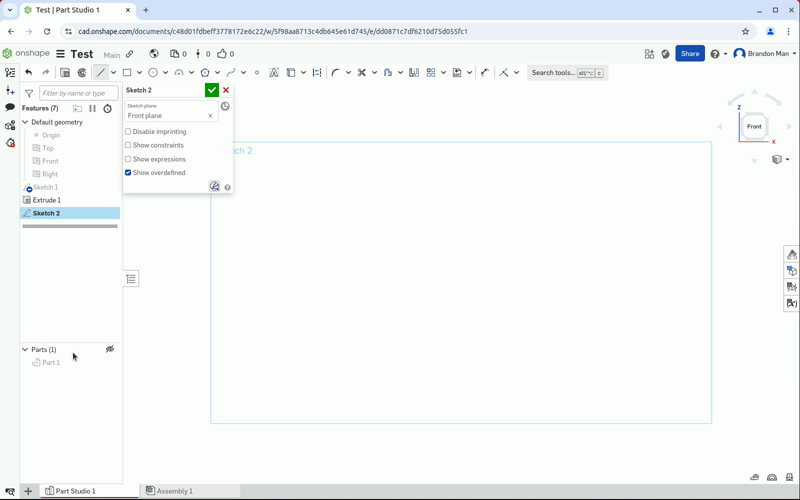
key_down(shift)
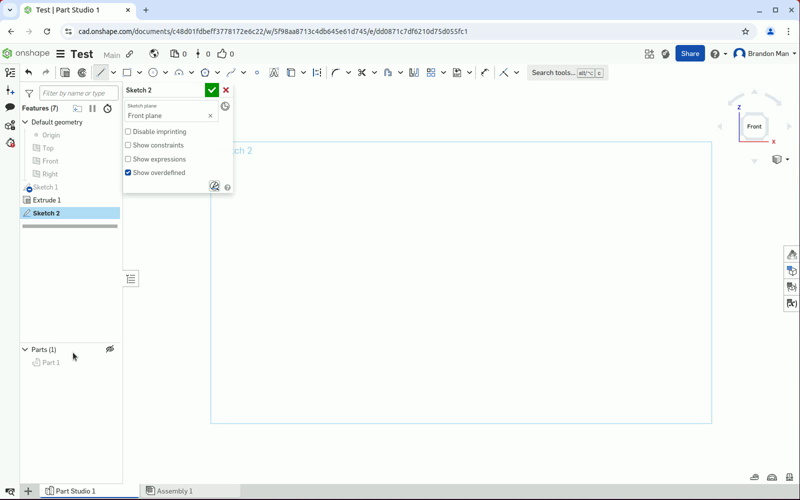
mouse_move(383, 315)
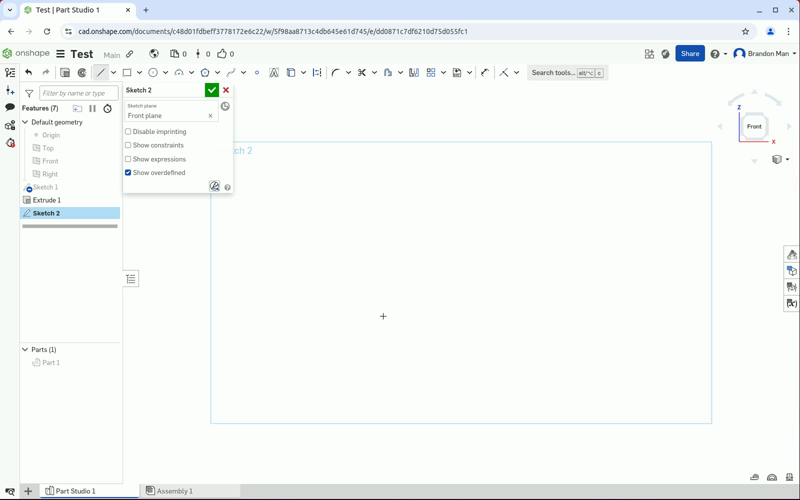
click(383, 315)
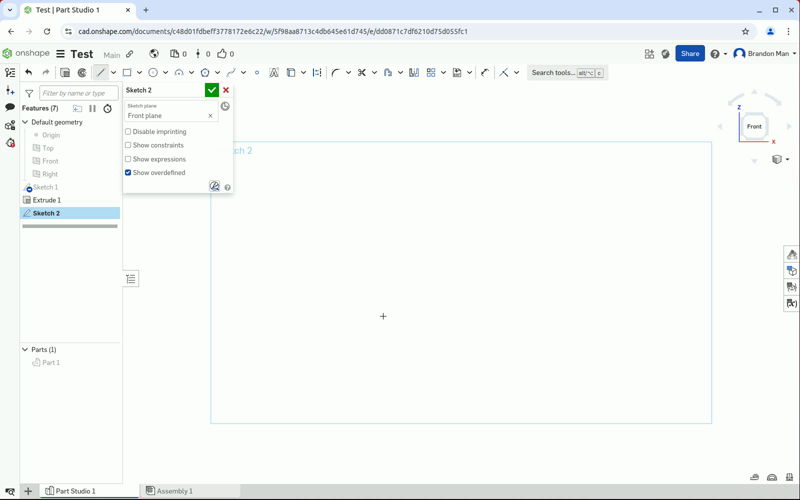
key_up(shift)
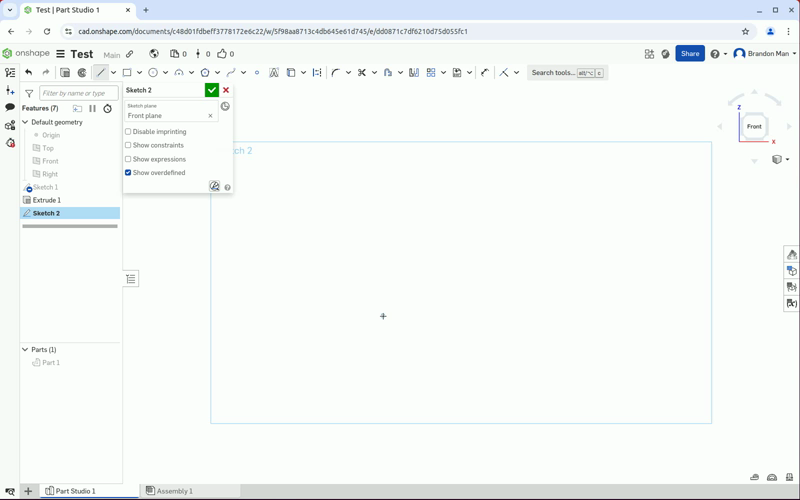
key_down(shift)
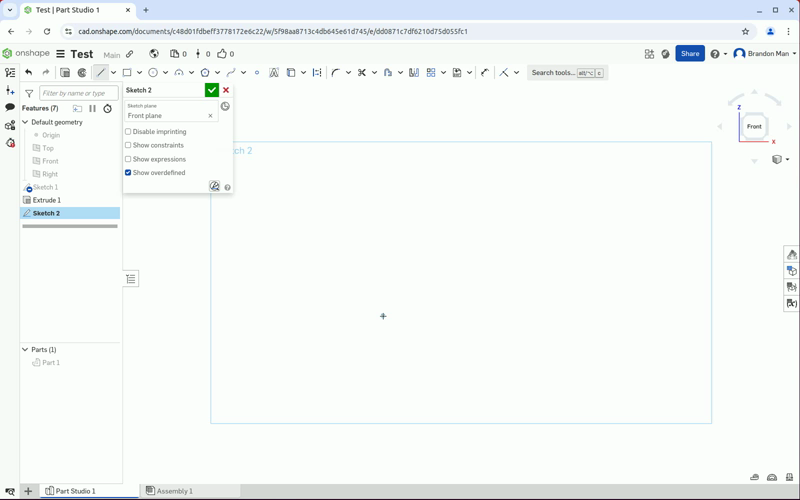
mouse_move(565, 315)
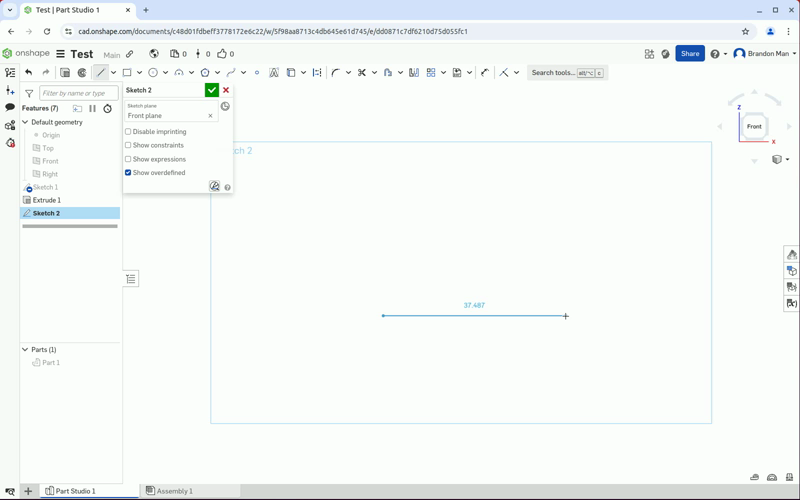
click(565, 315)
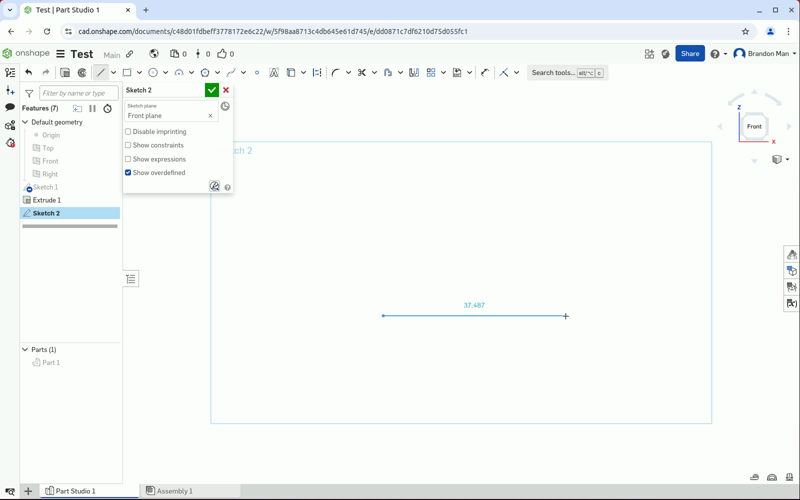
key_up(shift)
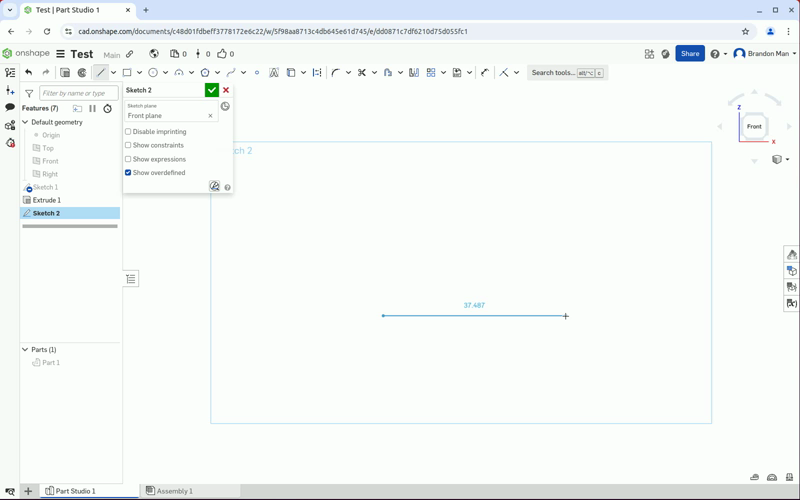
key_down(shift)
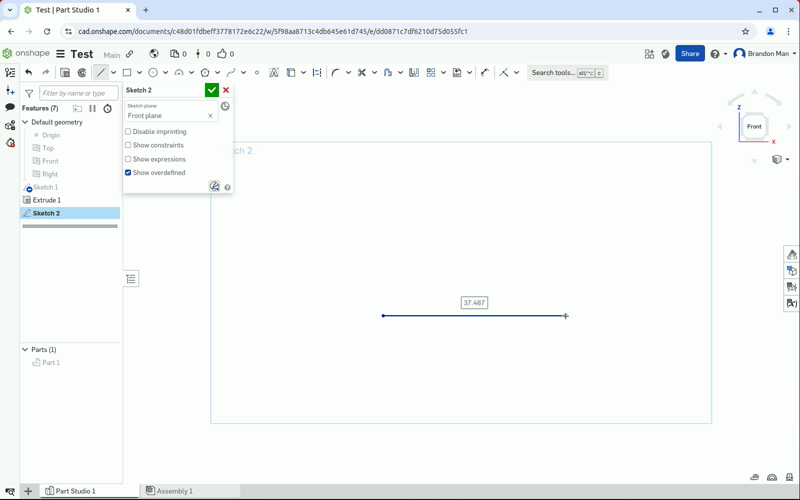
mouse_move(565, 243)
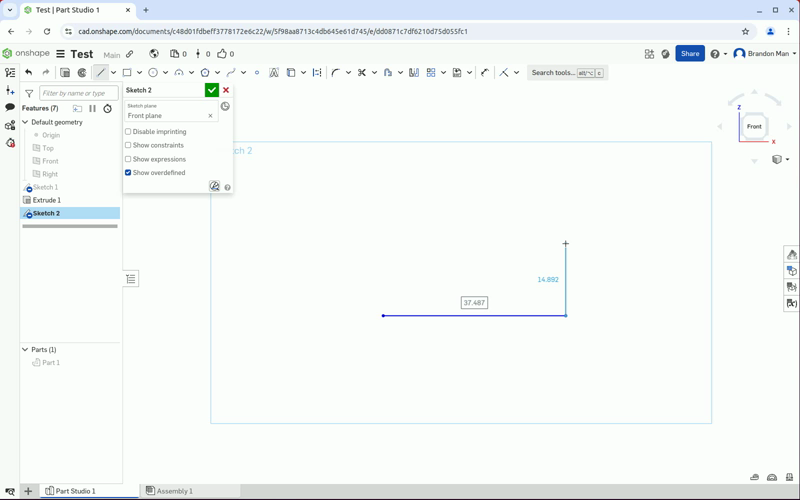
click(565, 243)
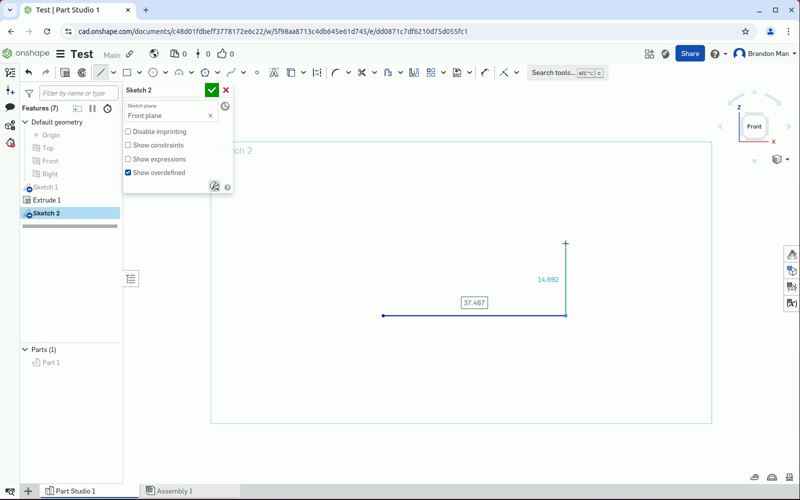
key_up(shift)
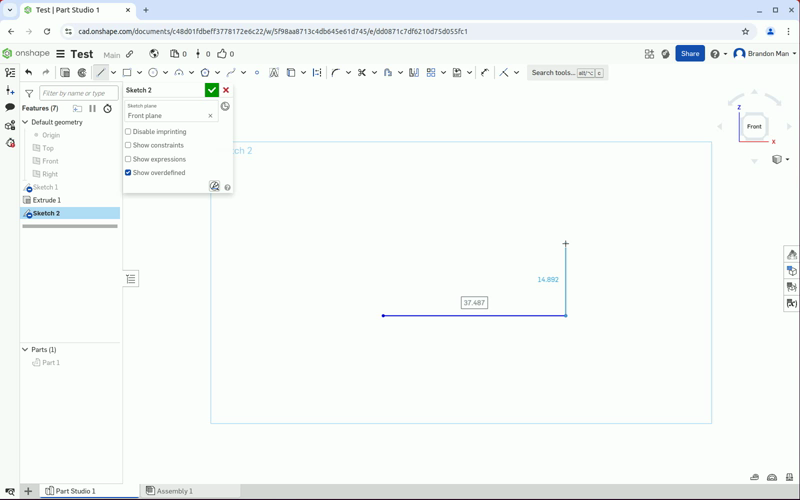
key_down(shift)
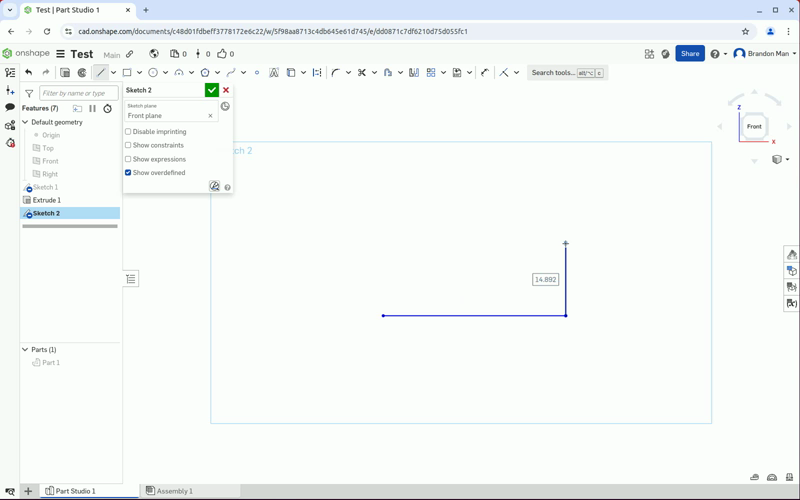
mouse_move(589, 243)
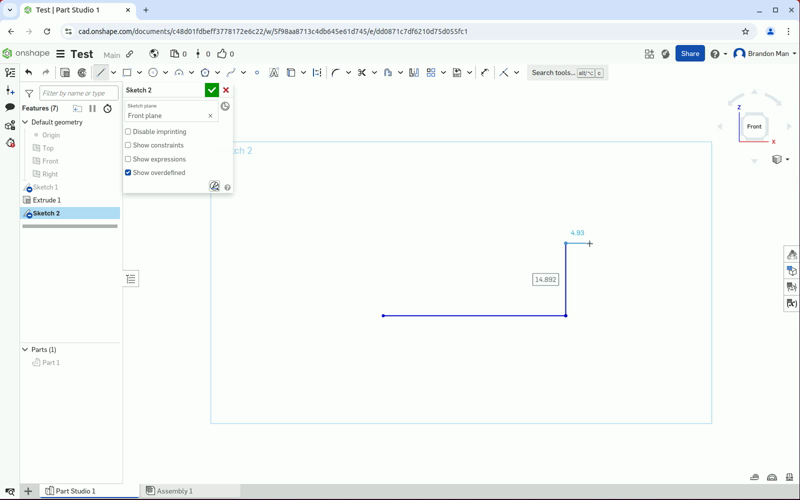
mouse_move(510, 243)
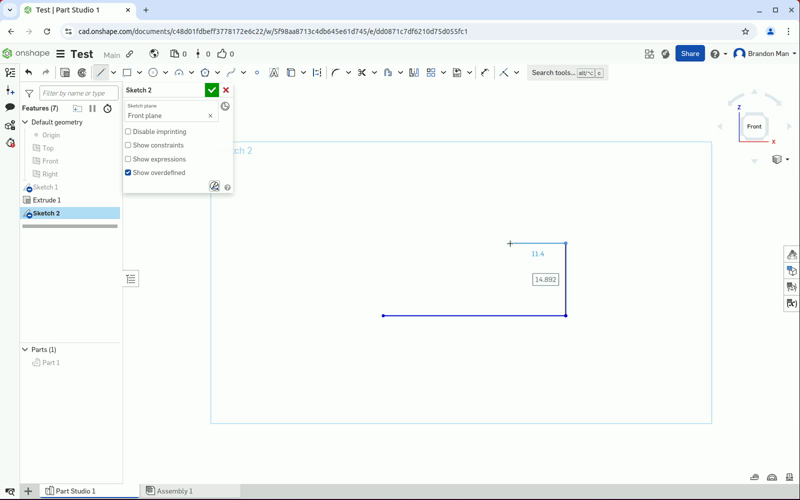
click(510, 243)
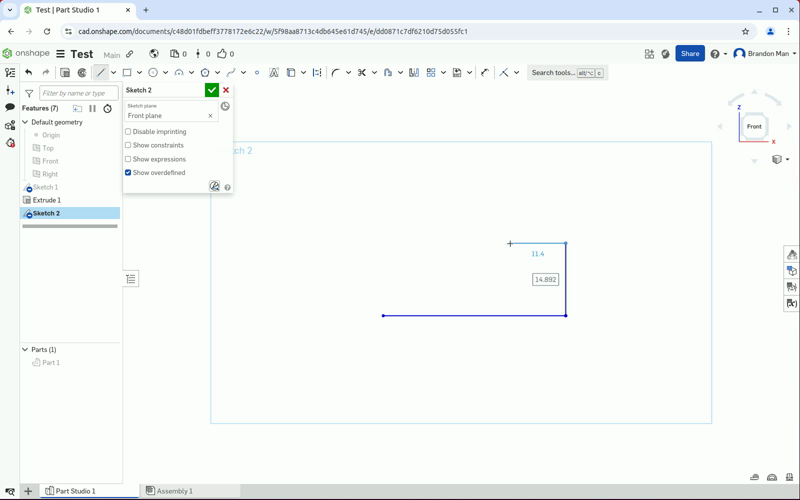
key_up(shift)
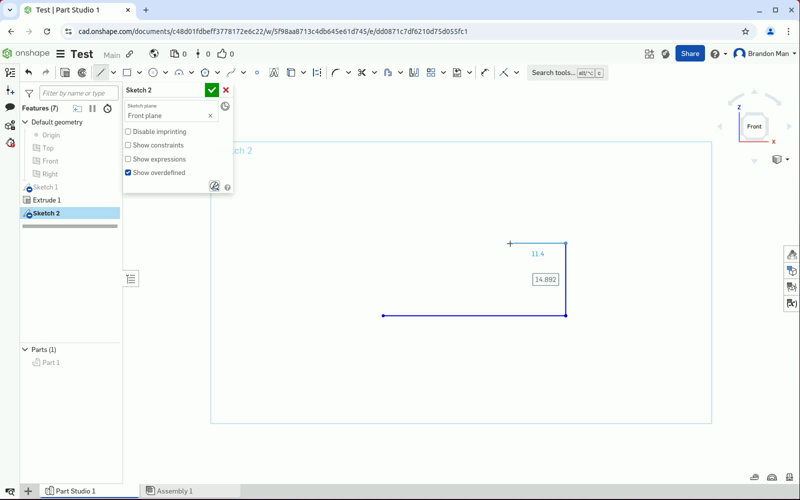
key(esc)
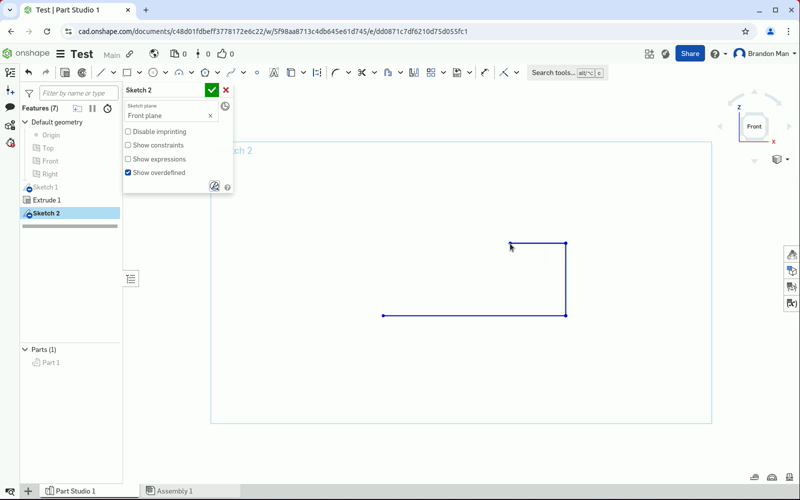
key(a)
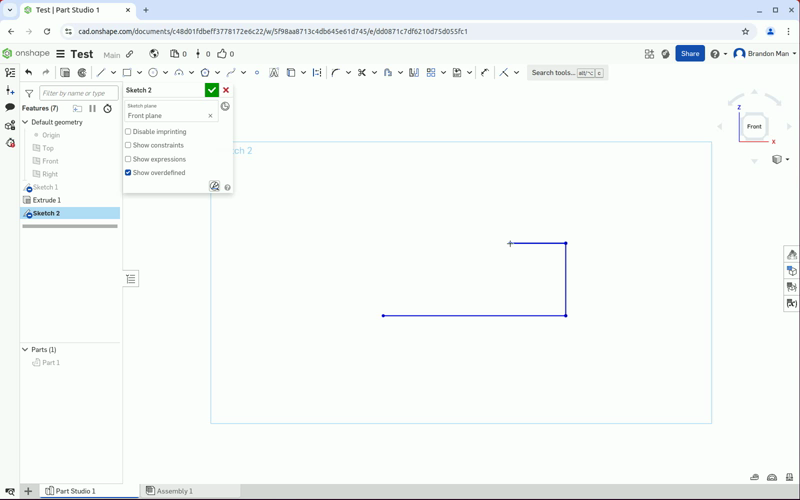
mouse_move(510, 243)
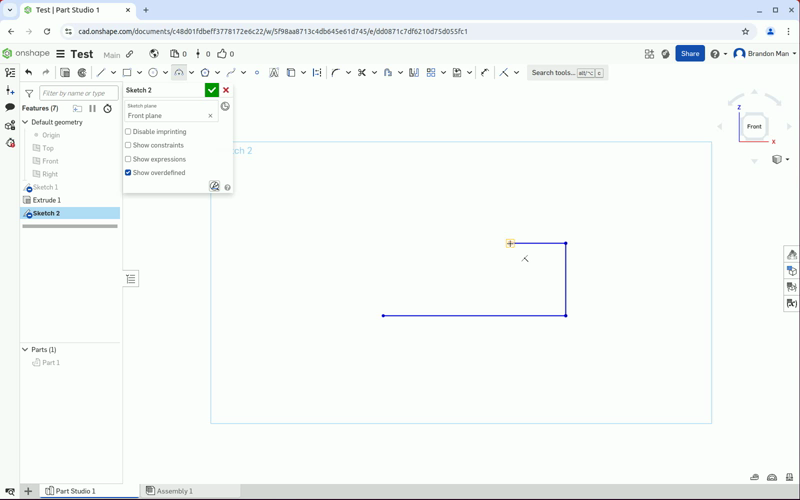
click(510, 243)
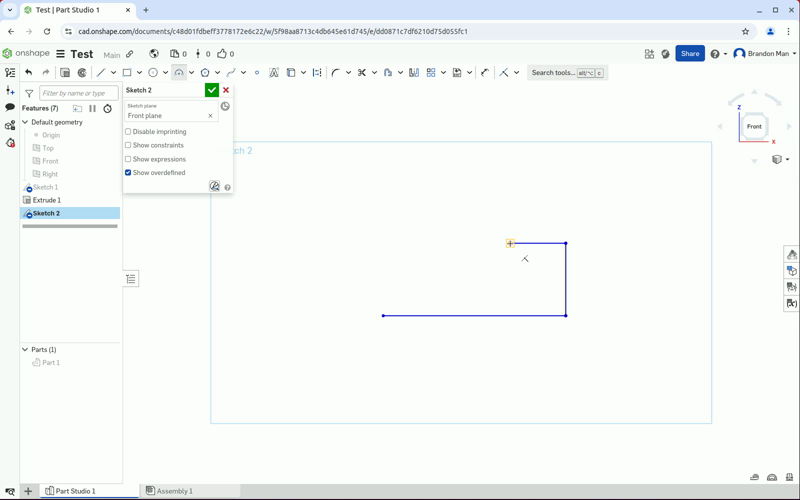
key_down(shift)
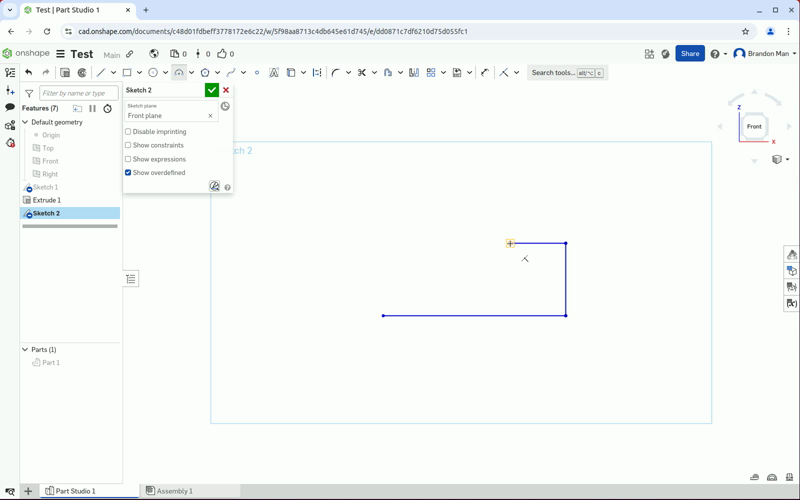
mouse_move(438, 243)
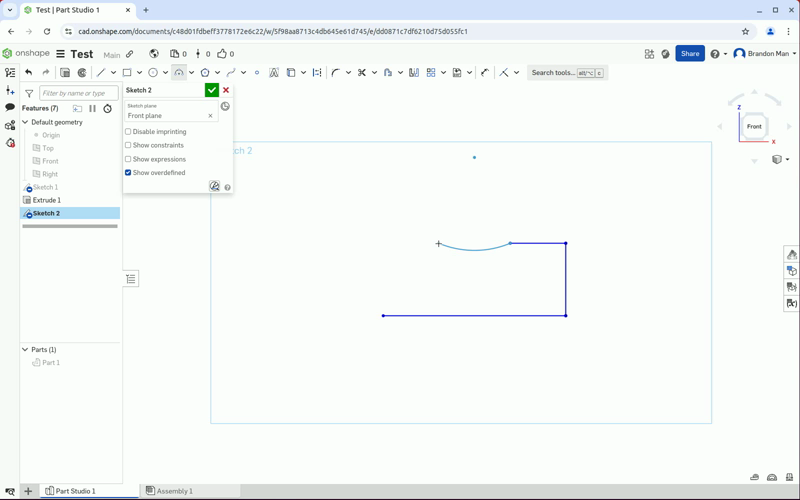
click(438, 243)
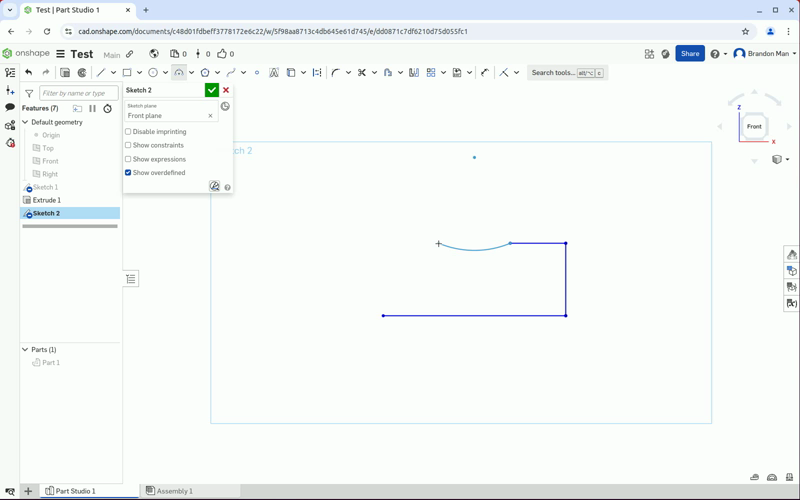
mouse_move(474, 278)
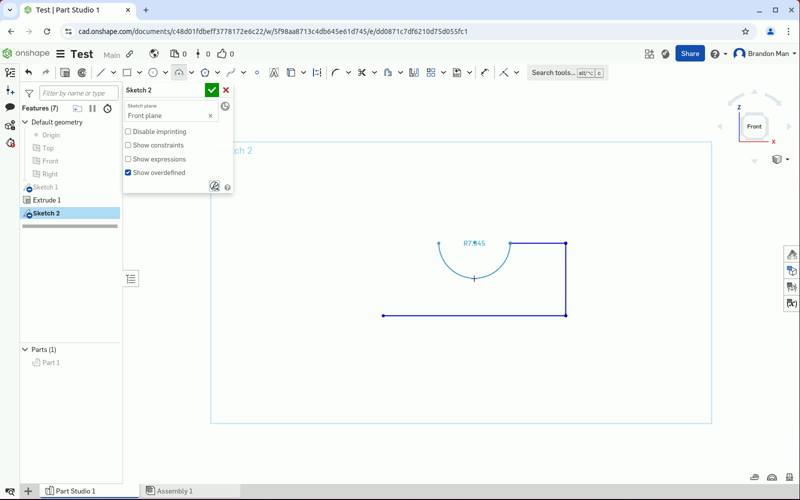
click(474, 278)
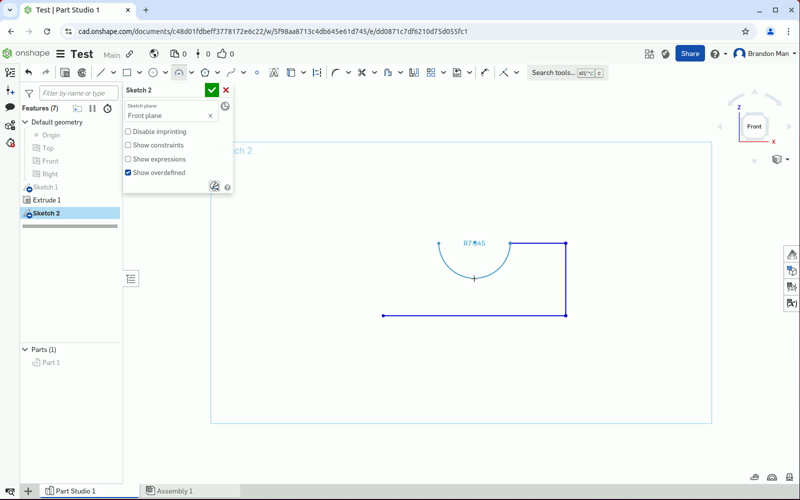
key_up(shift)
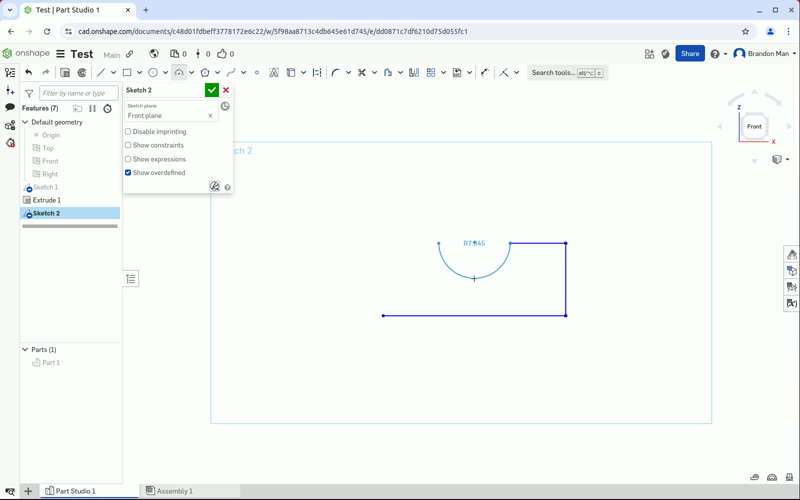
key(esc)
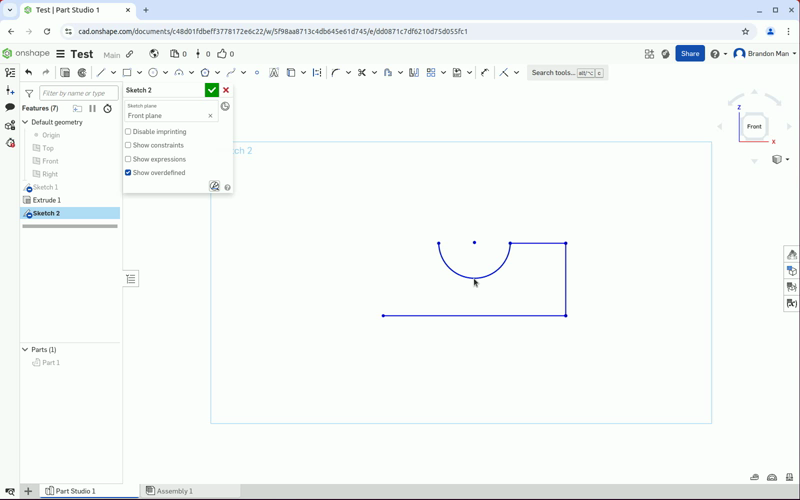
key(l)
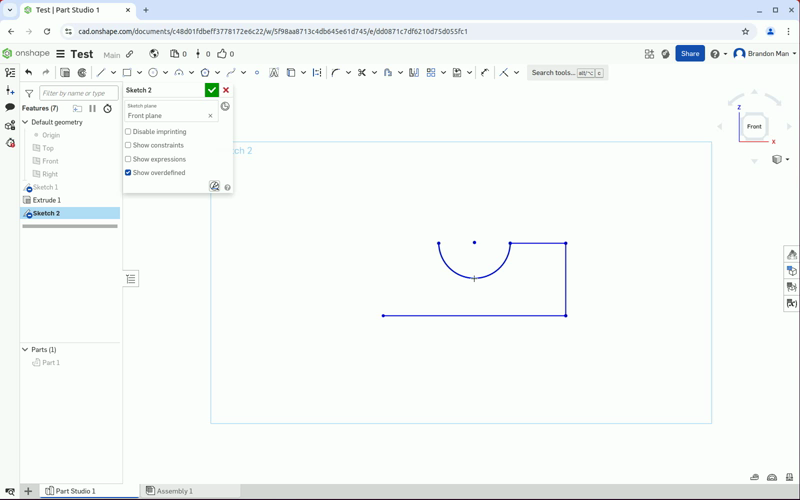
mouse_move(438, 243)
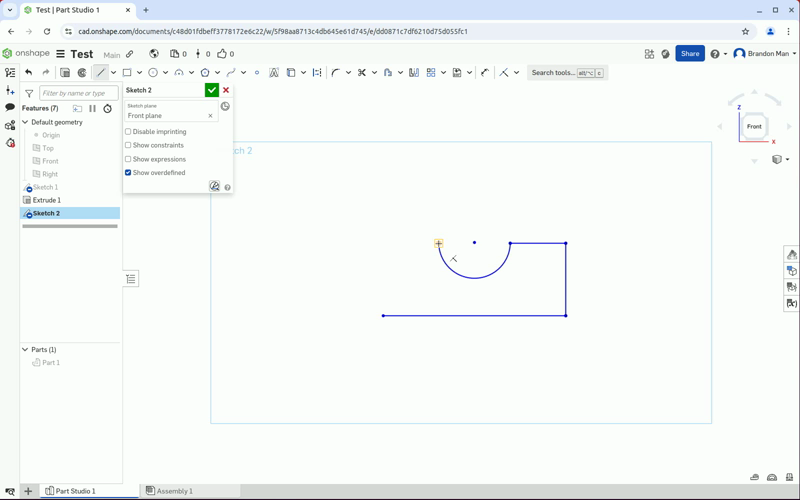
click(438, 243)
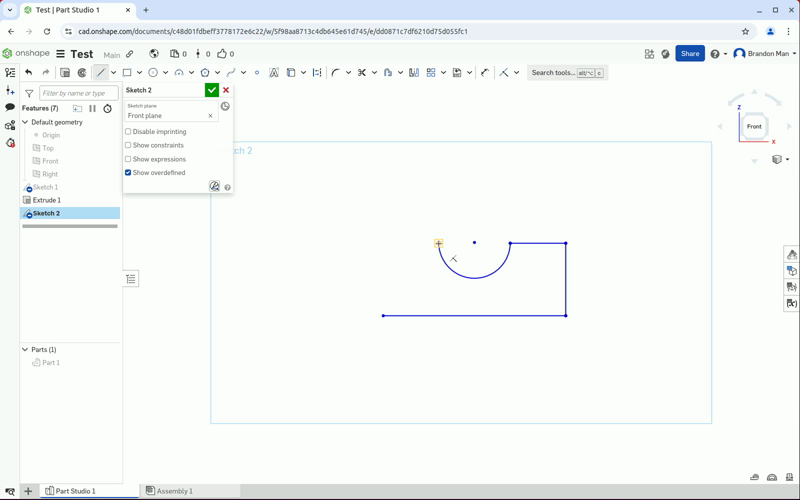
key_down(shift)
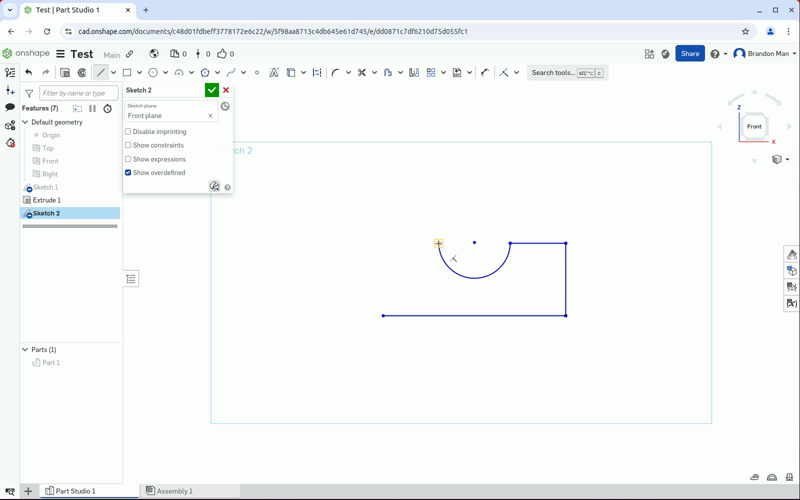
mouse_move(468, 243)
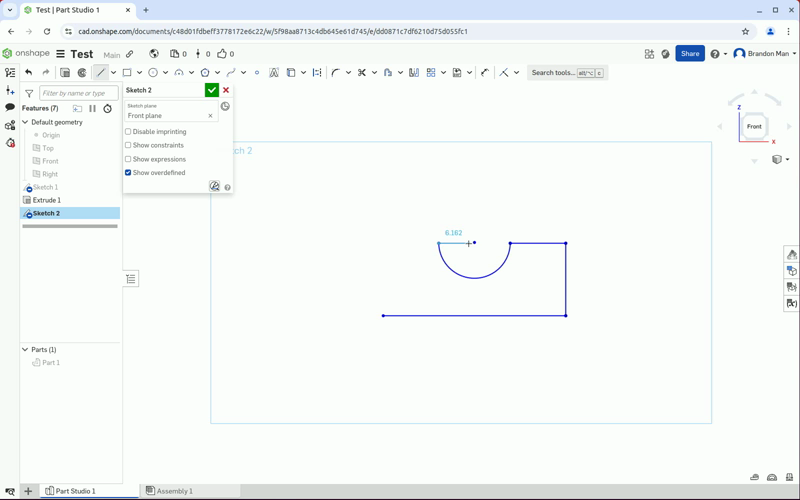
mouse_move(383, 243)
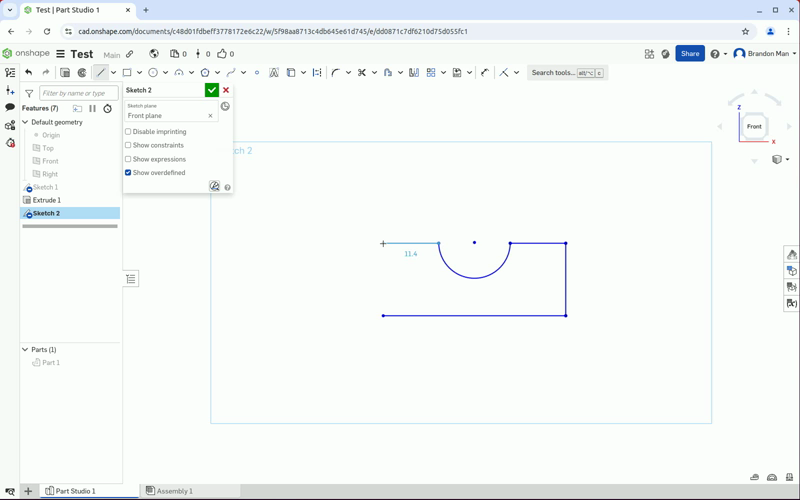
click(383, 243)
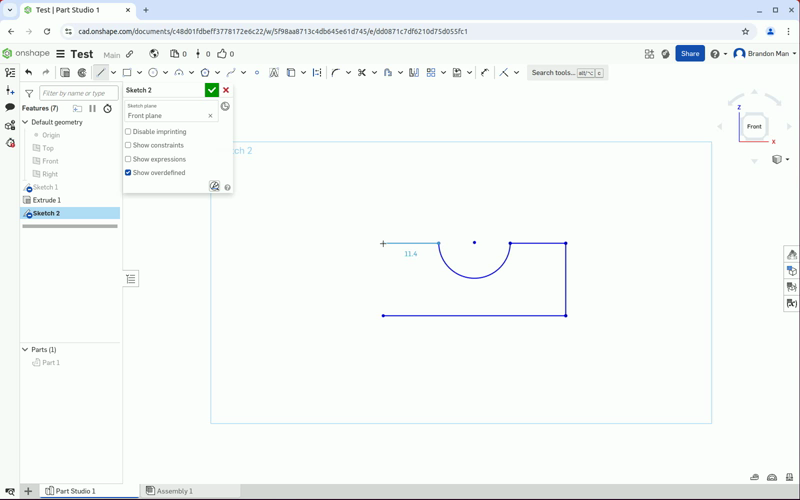
key_up(shift)
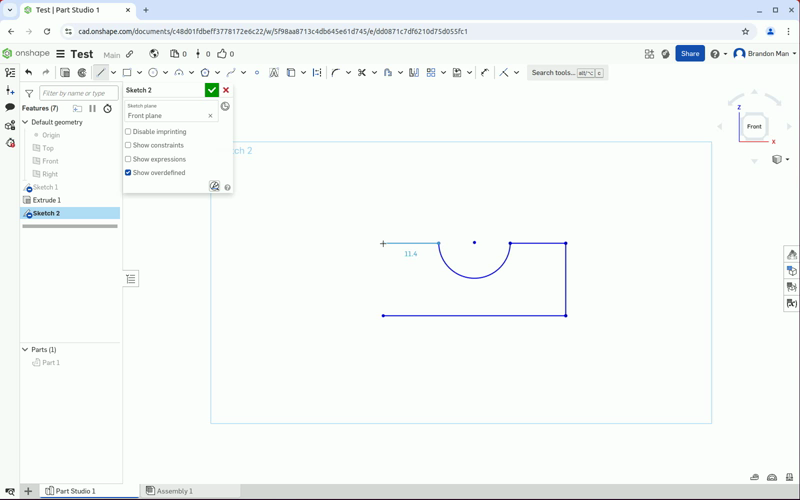
key_down(shift)
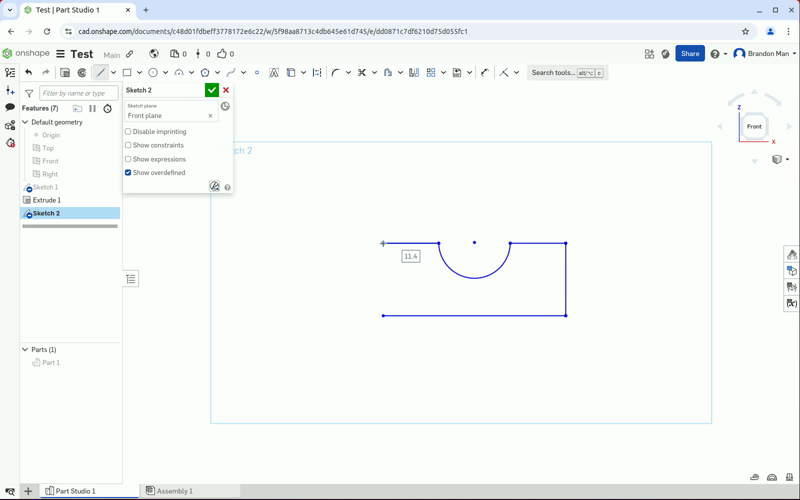
mouse_move(383, 315)
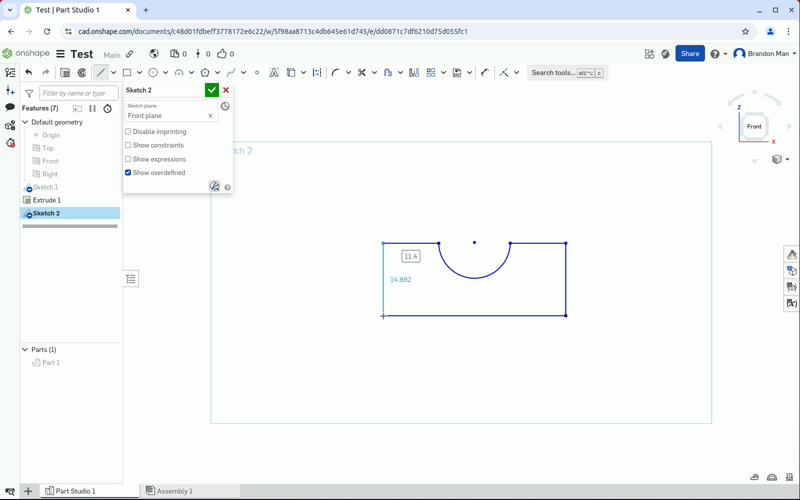
key_up(shift)
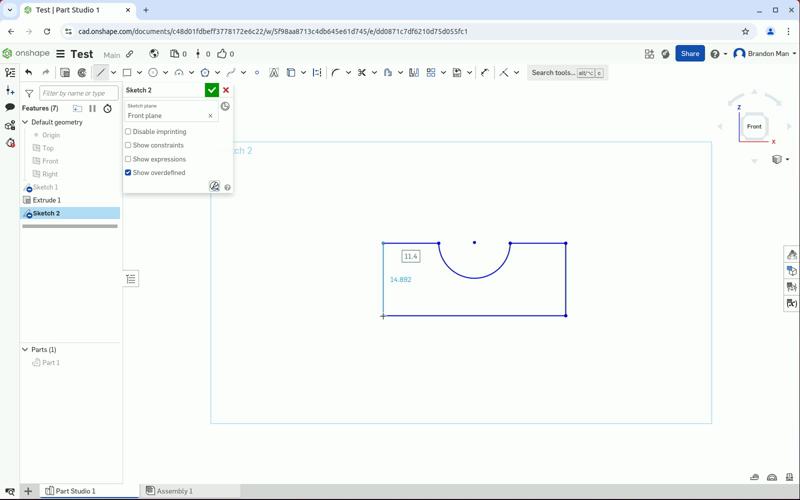
click(383, 315)
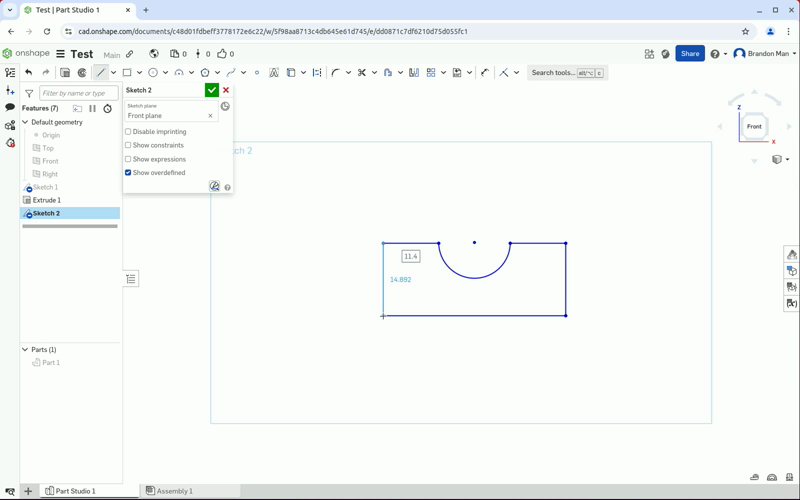
key(esc)
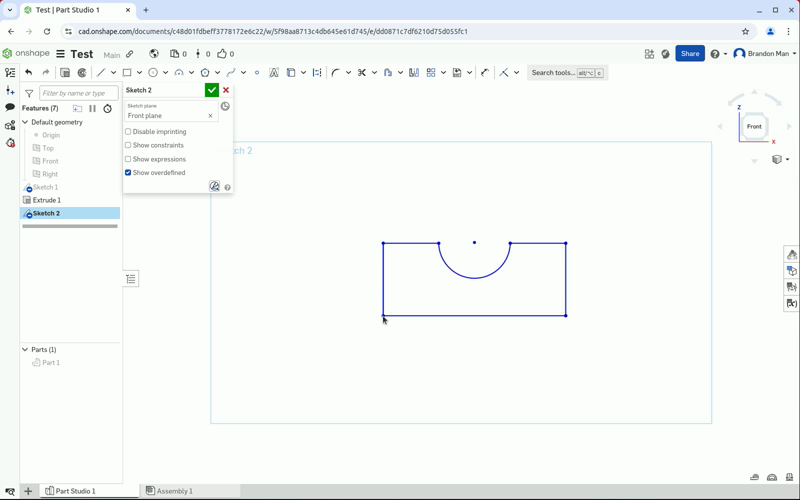
mouse_move(469, 280)
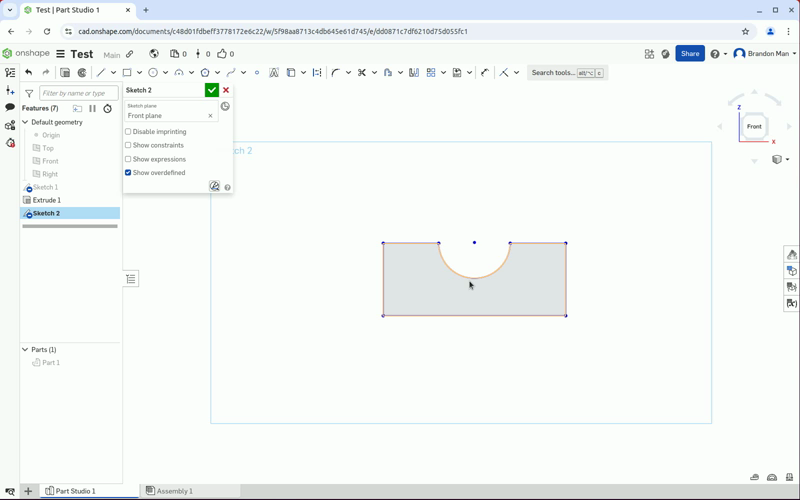
scroll(6)
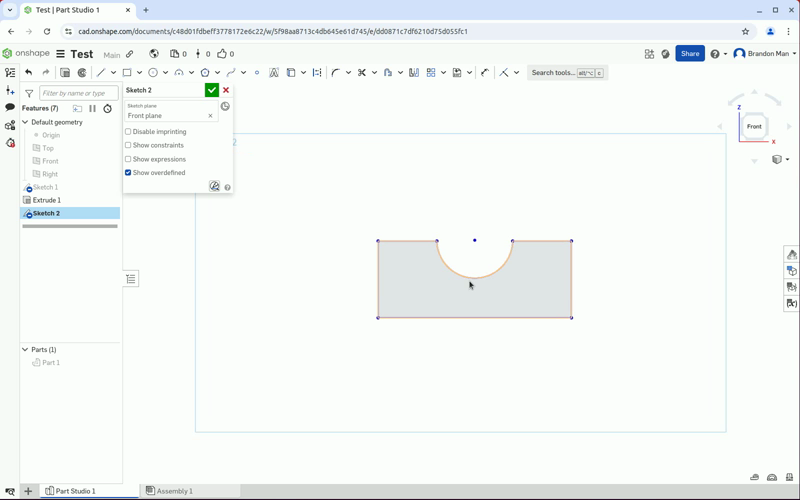
scroll(6)
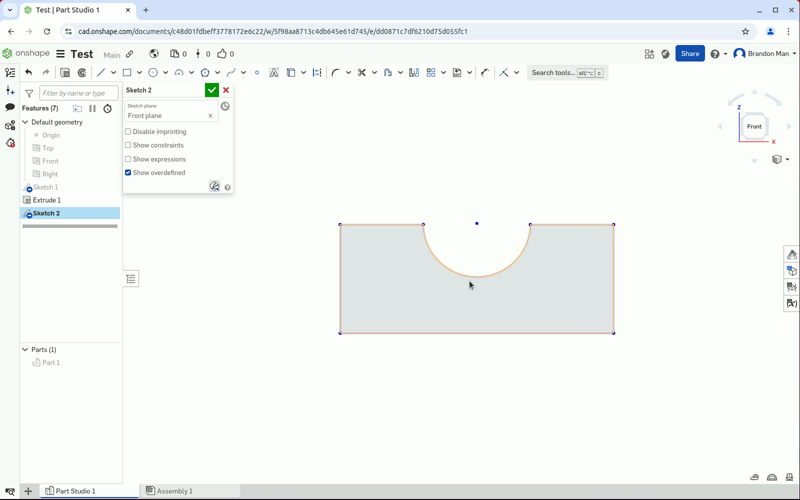
scroll(6)
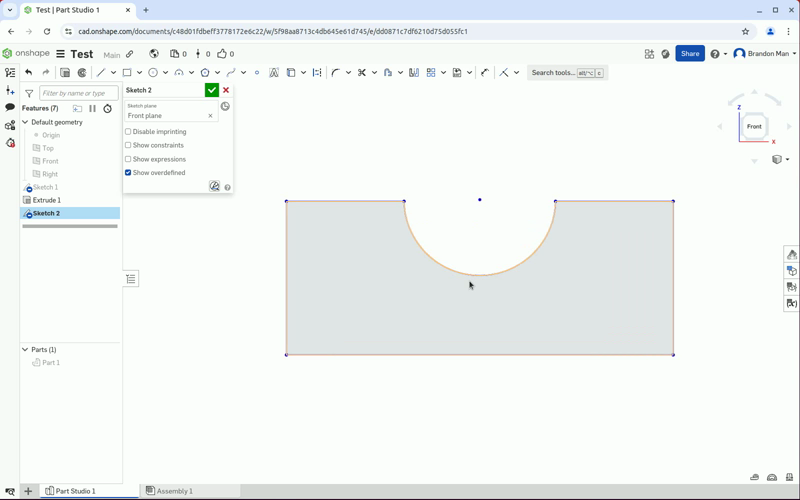
scroll(6)
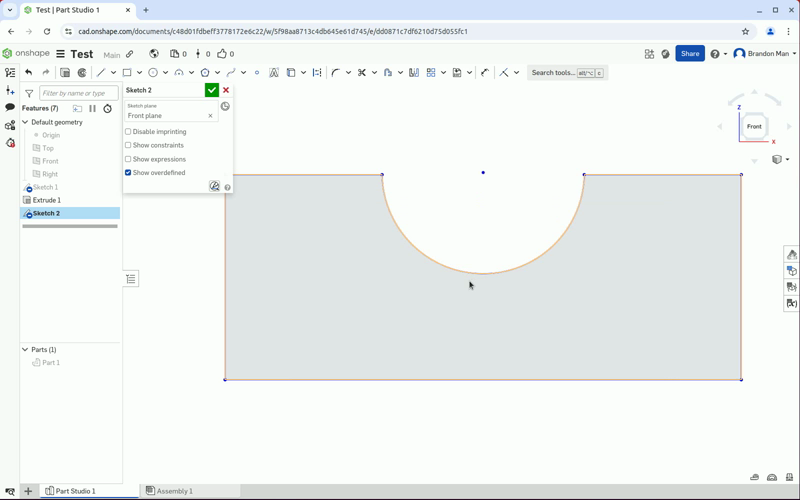
scroll(6)
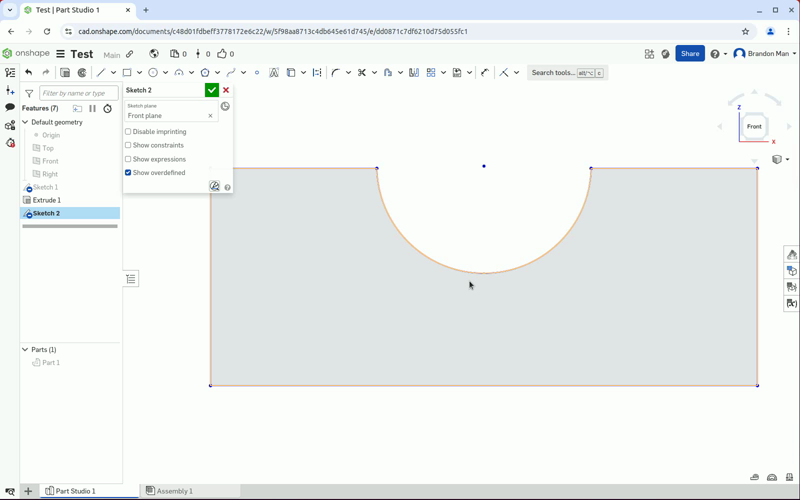
scroll(6)
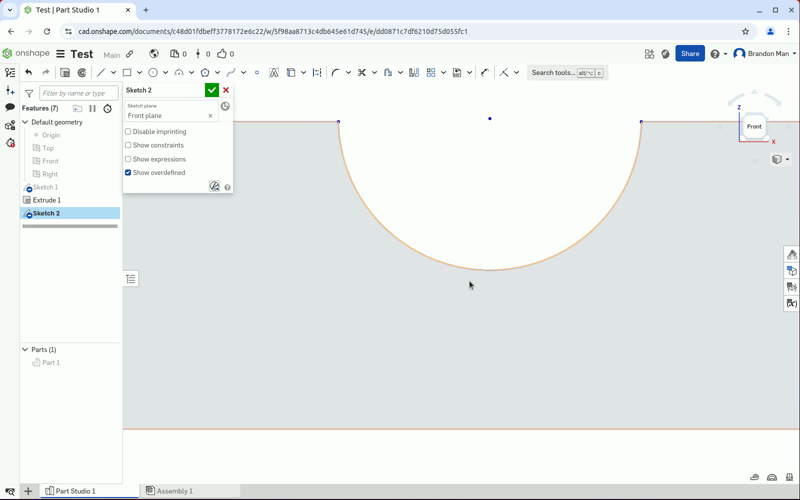
scroll(6)
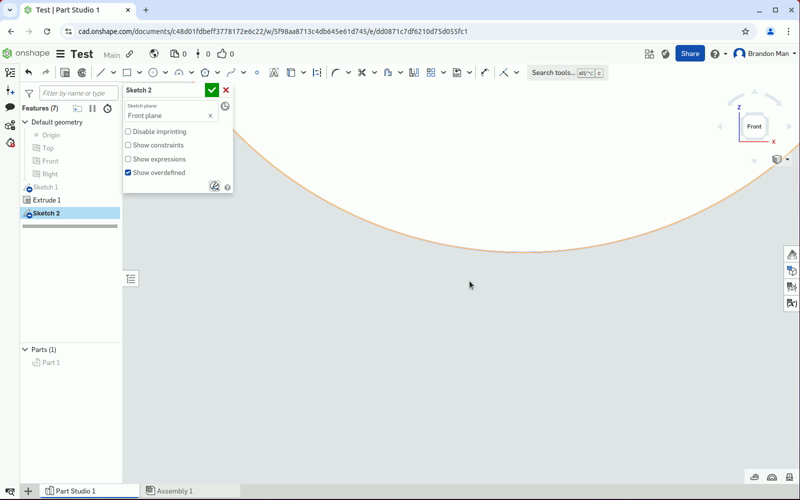
click(469, 280)
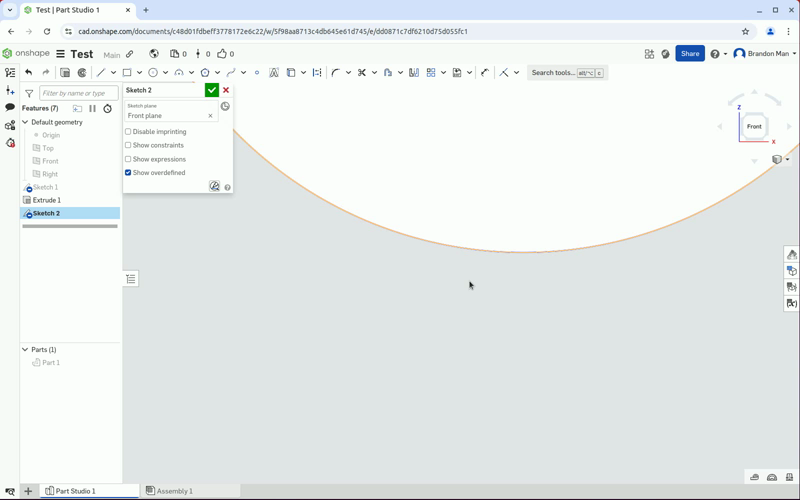
scroll(-6)
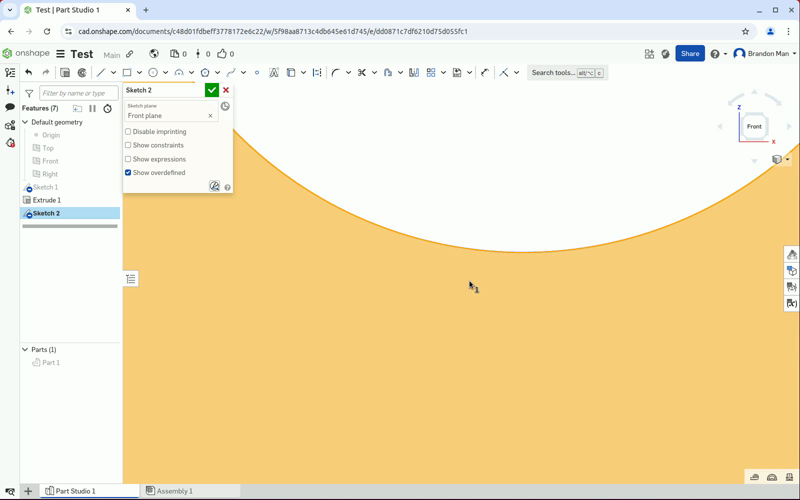
scroll(-6)
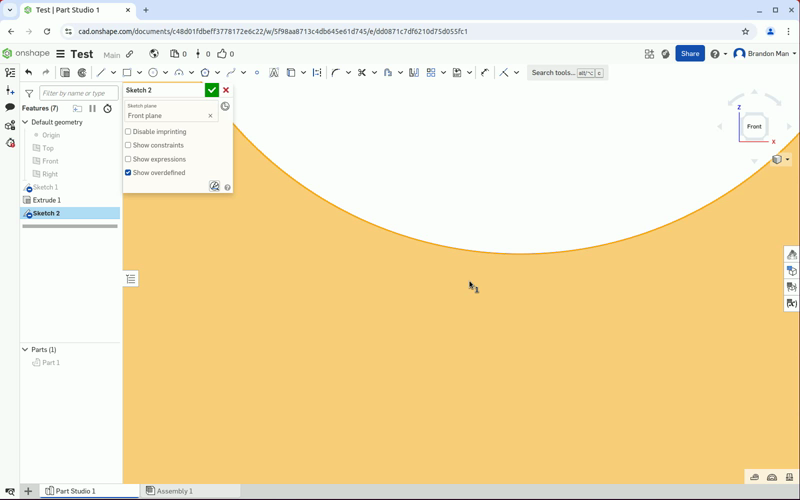
scroll(-6)
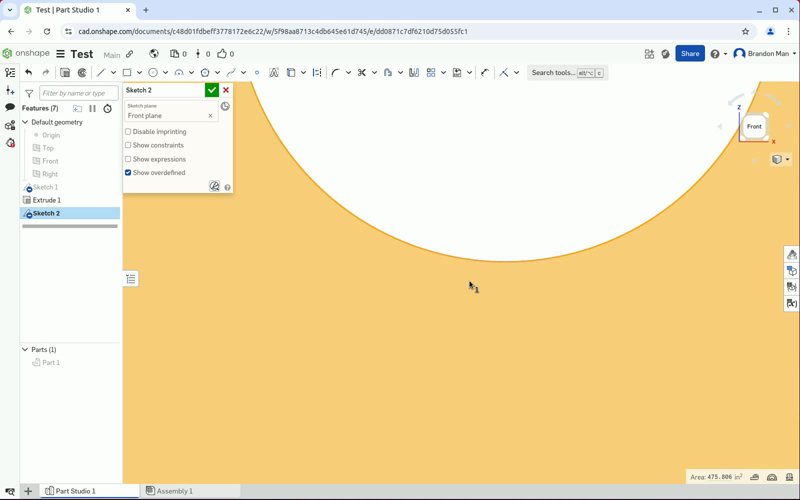
scroll(-6)
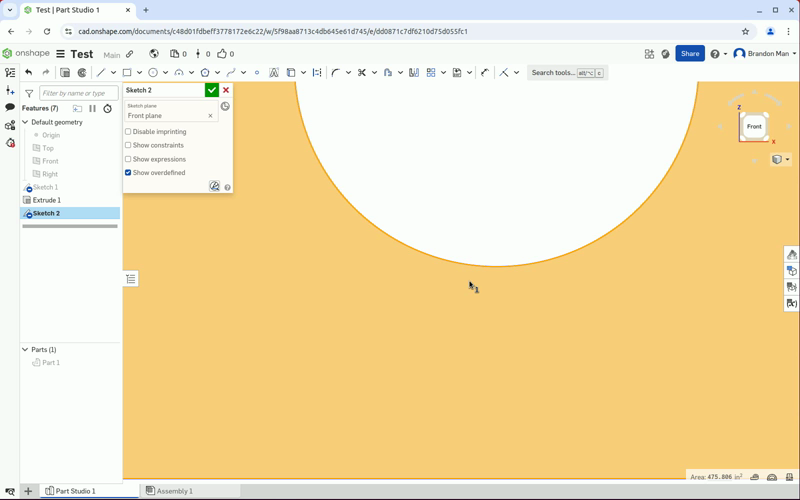
scroll(-6)
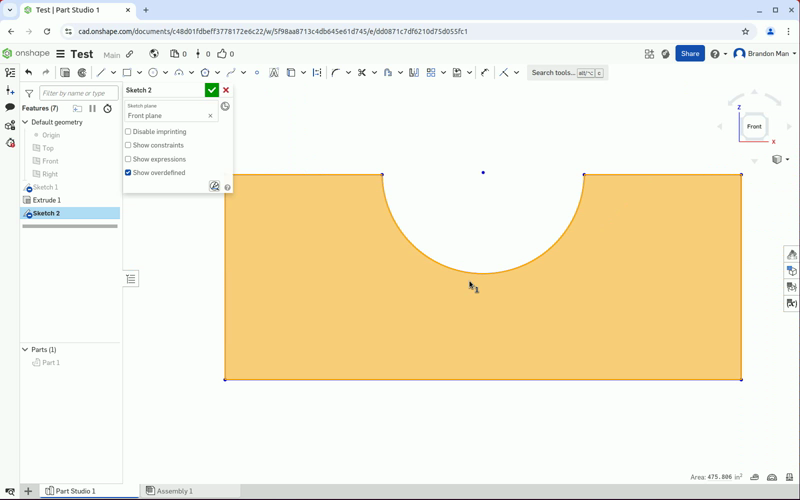
scroll(-6)
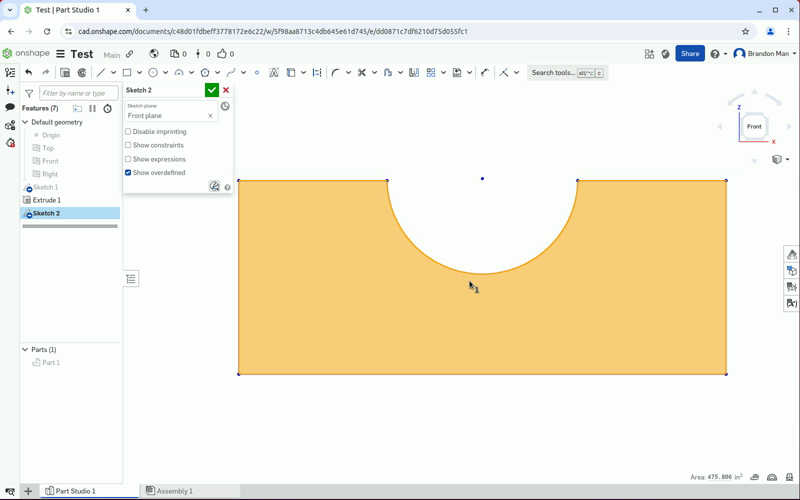
scroll(-6)
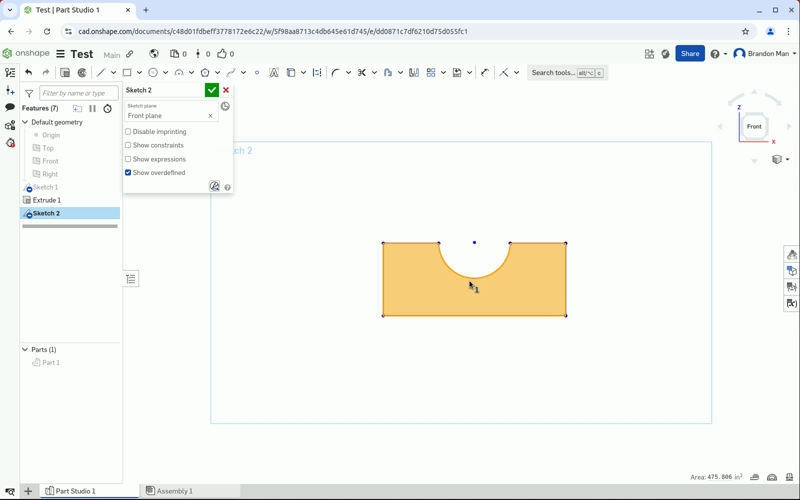
mouse_move(73, 352)
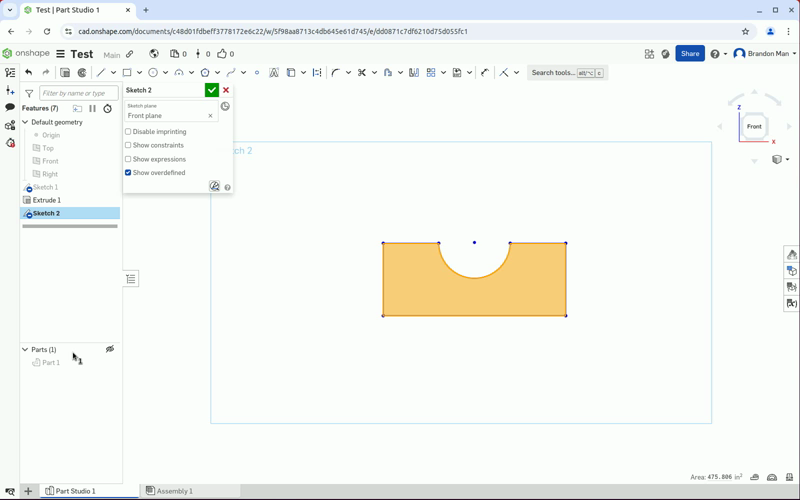
key(shift+y)
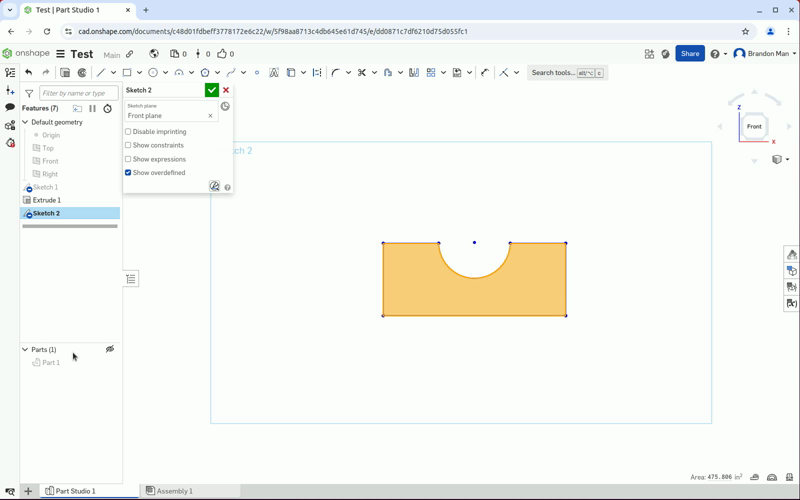
key(shift+e)
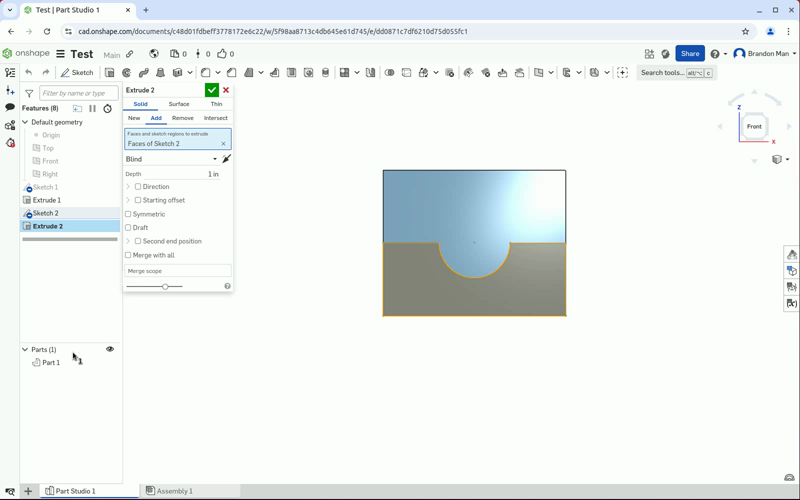
mouse_move(143, 106)
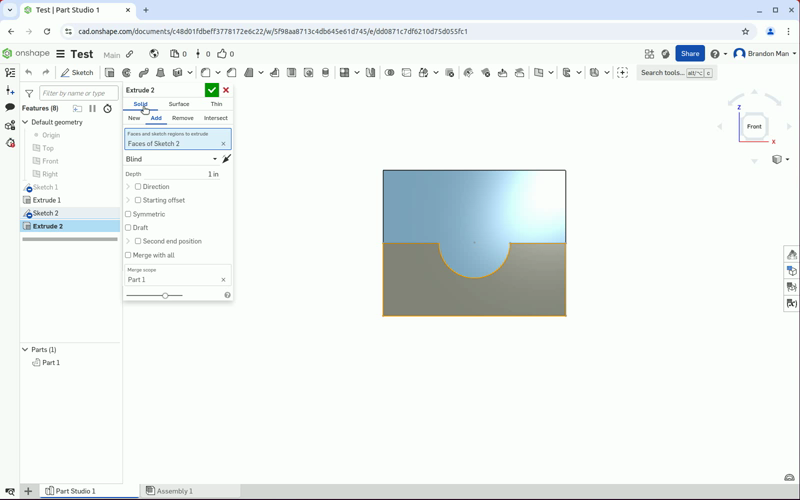
click(143, 106)
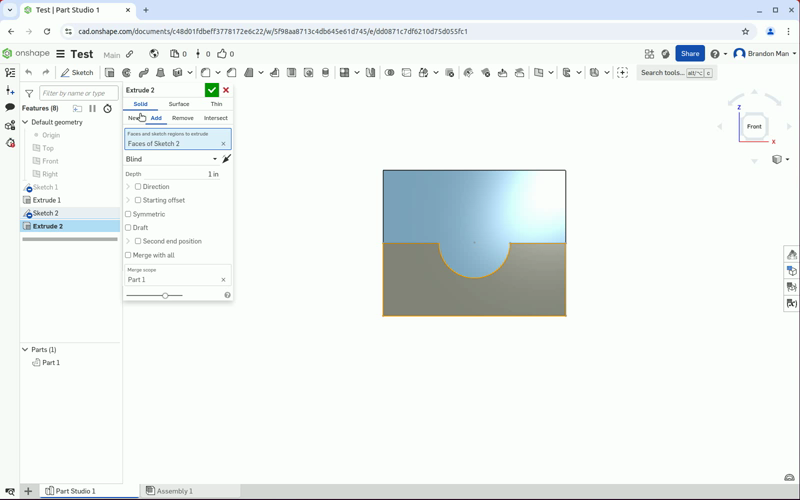
mouse_move(137, 120)
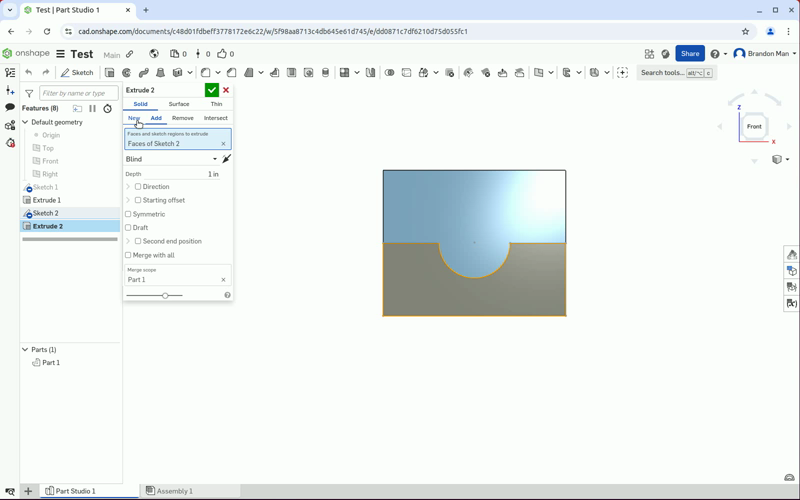
click(137, 120)
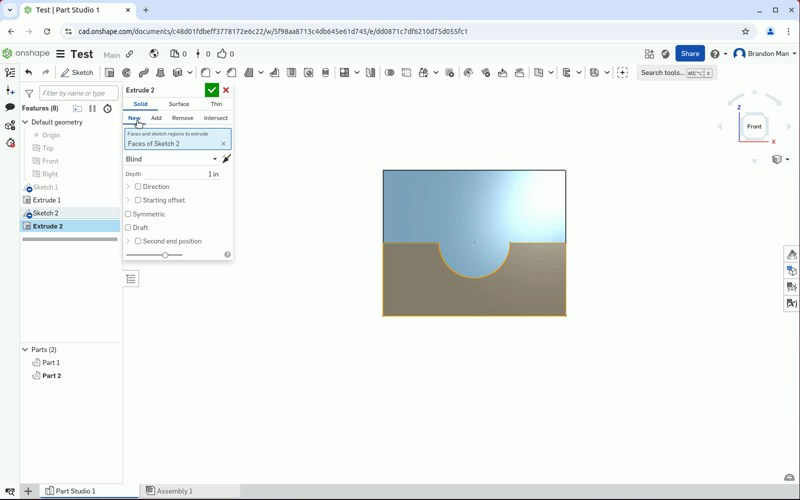
key(tab, 4)
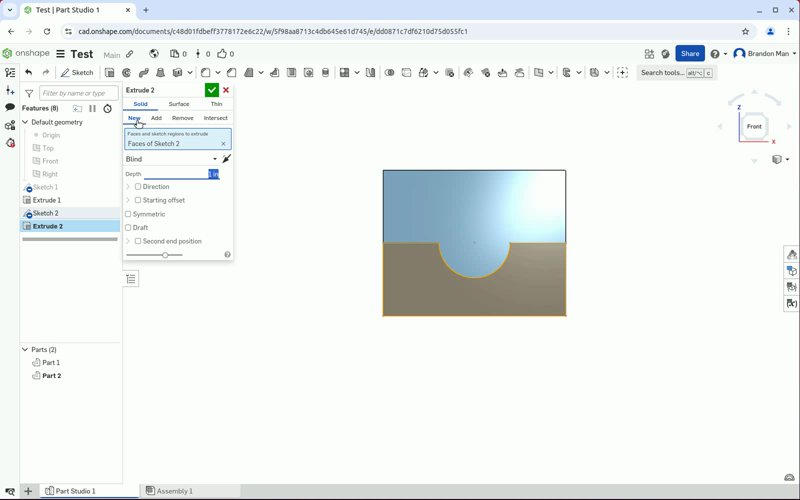
text(9.869)
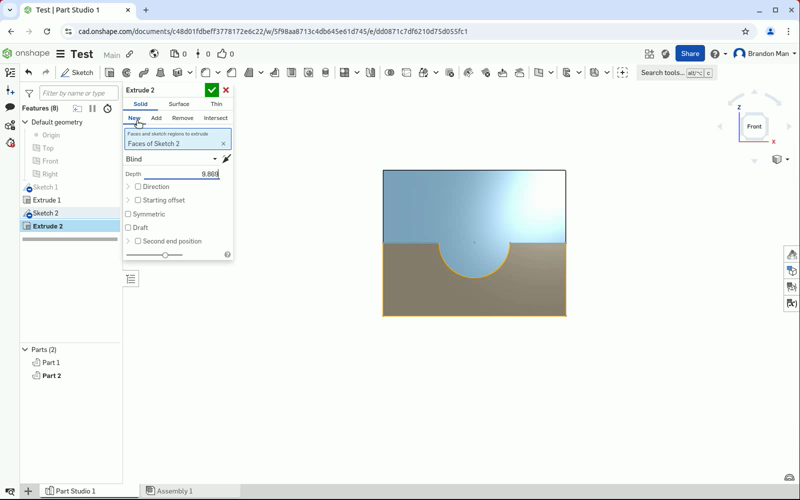
key(enter)
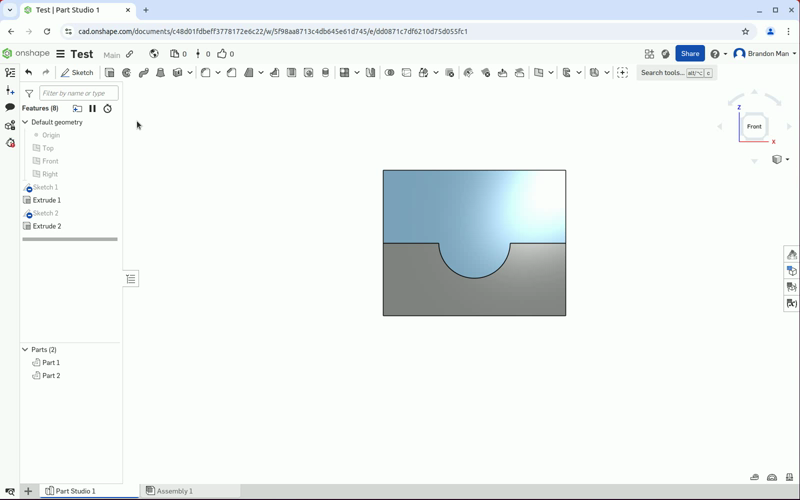
key(shift+h)
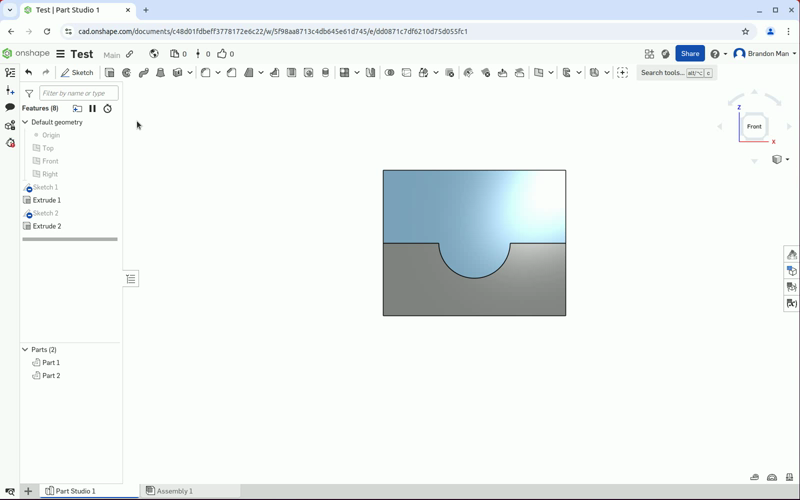
key(shift+h)
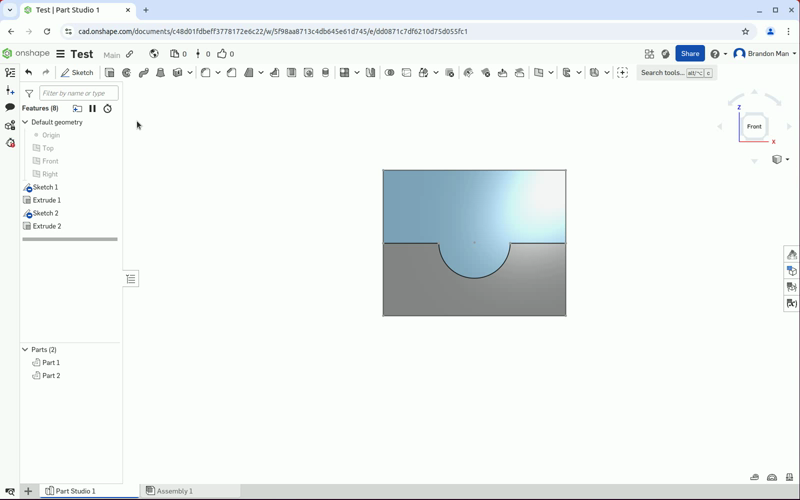
key(shift+7)
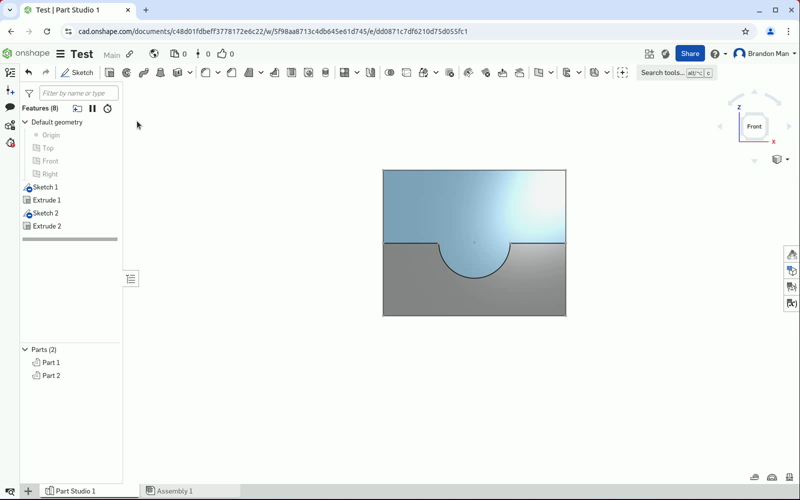
key(left, 2)
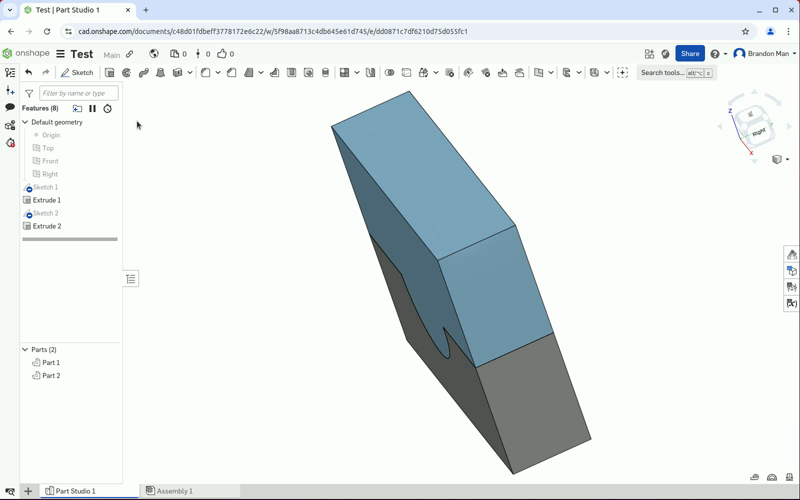
key(down, 2)
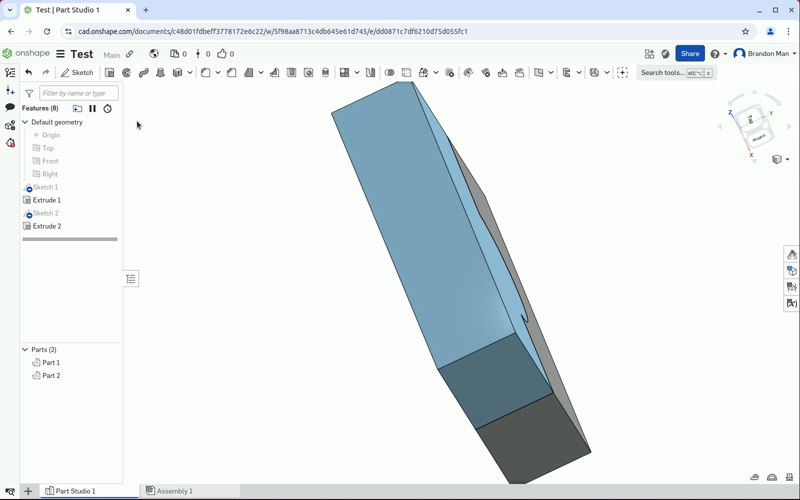
key(up, 2)
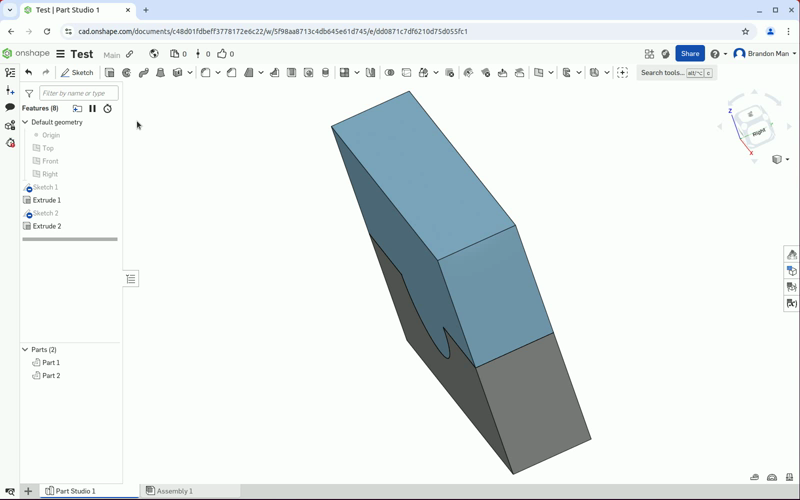
key(right, 2)
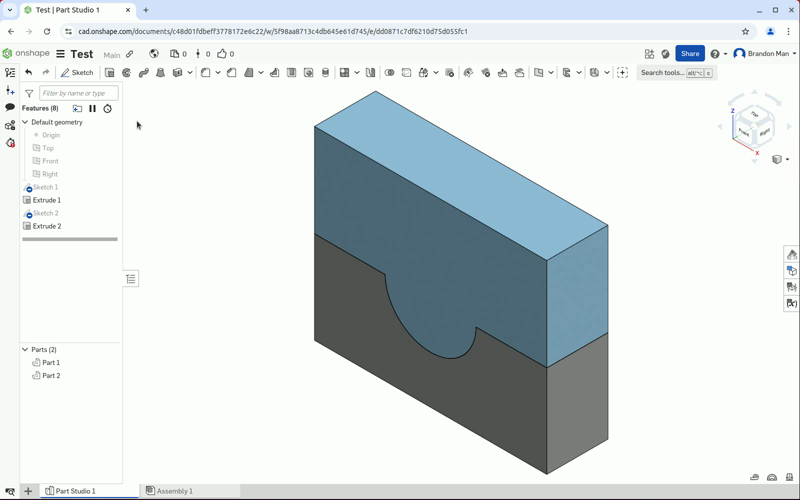
mouse_move(73, 189)
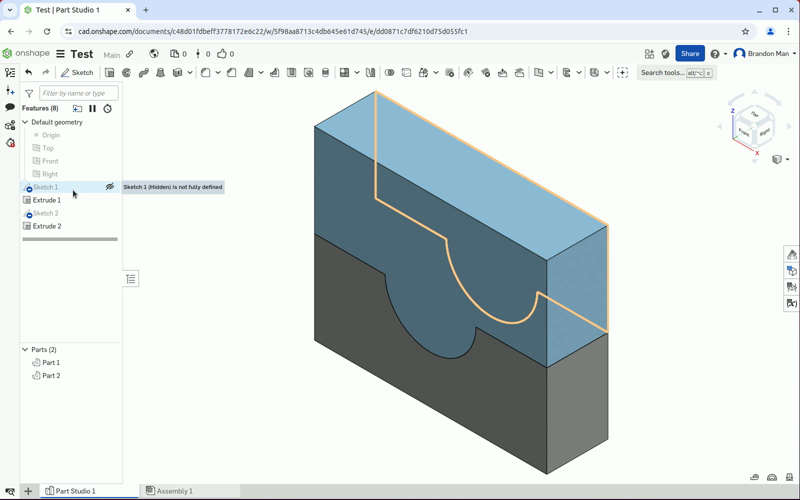
click(73, 189)